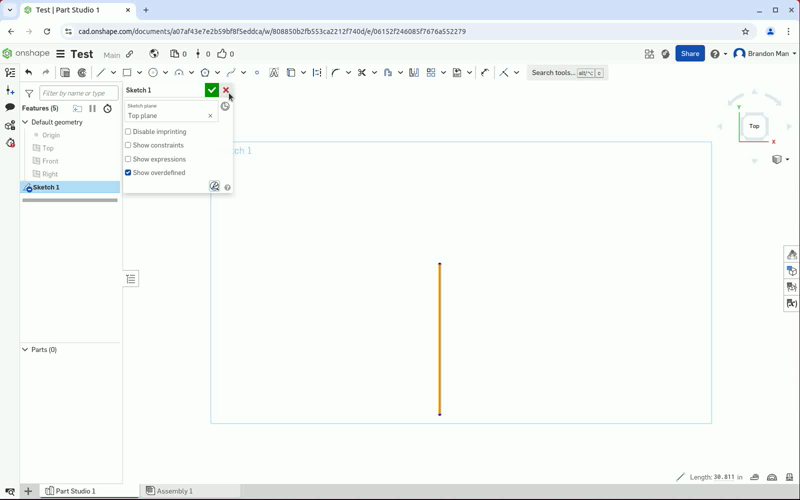
key(shift+h)
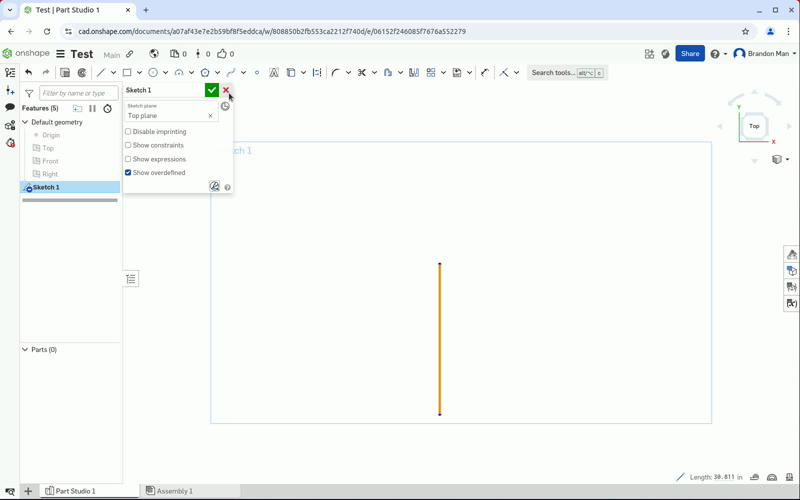
key(shift+s)
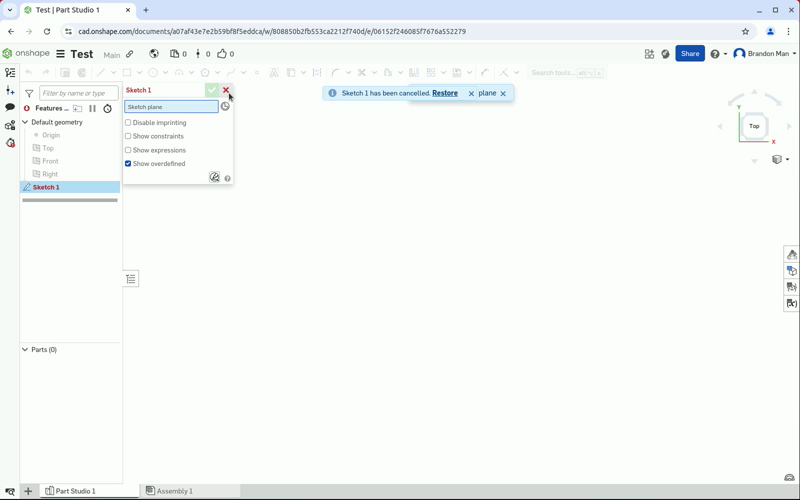
mouse_move(73, 150)
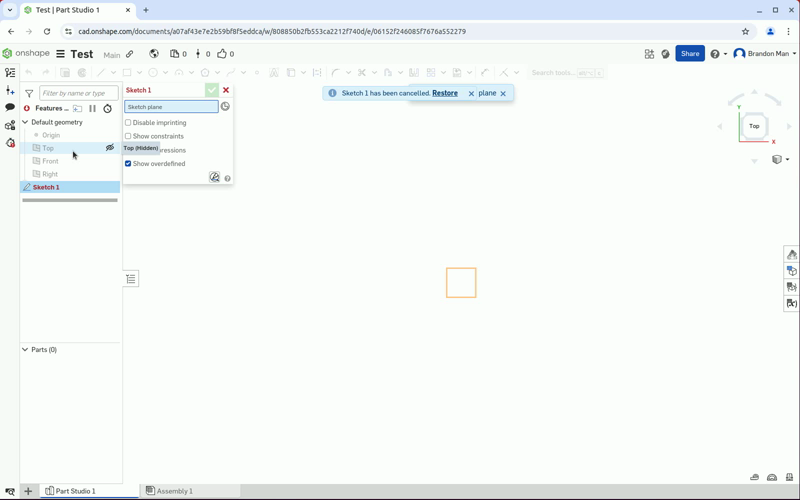
click(73, 150)
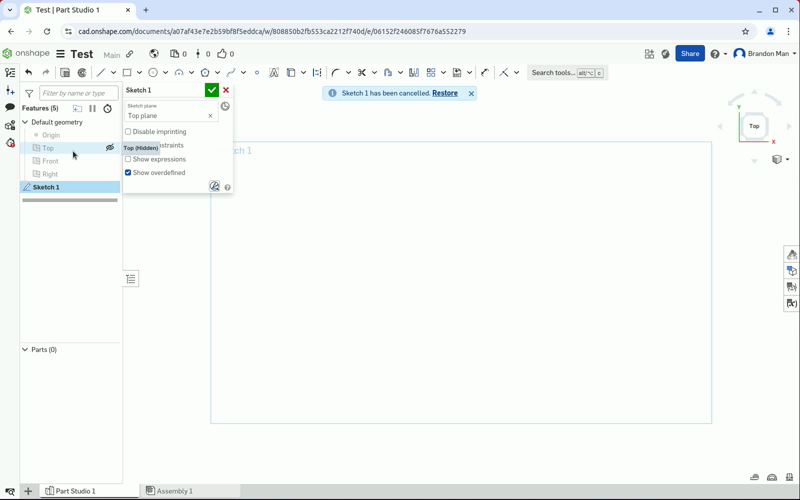
mouse_move(73, 352)
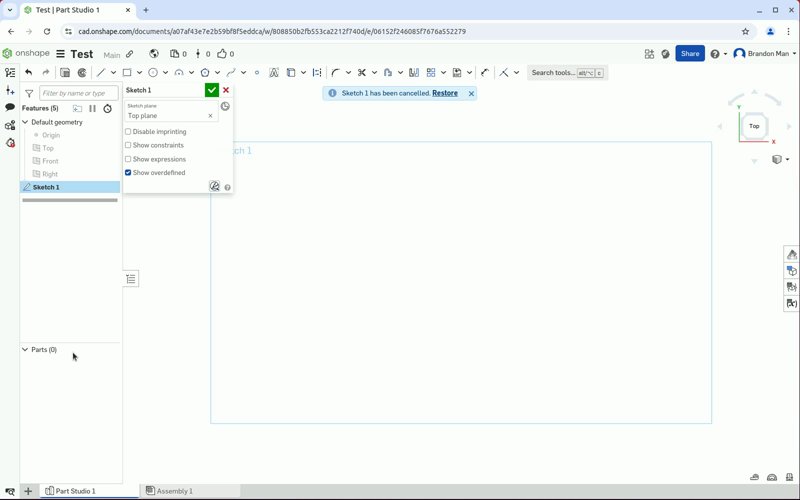
key(y)
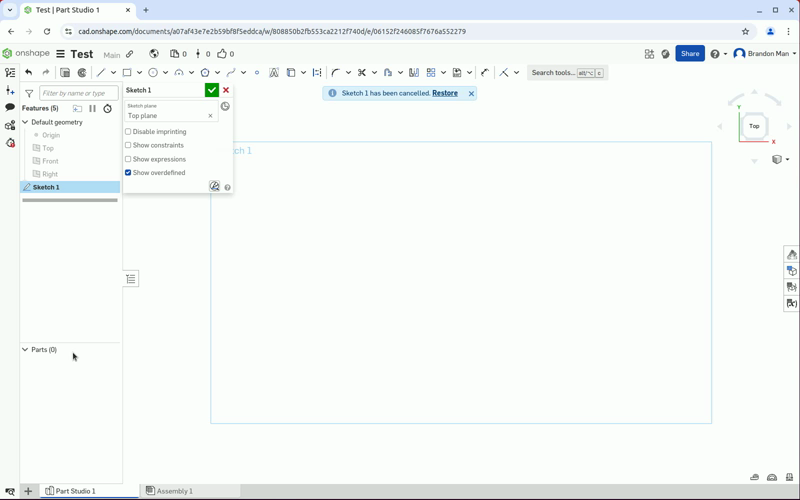
key(c)
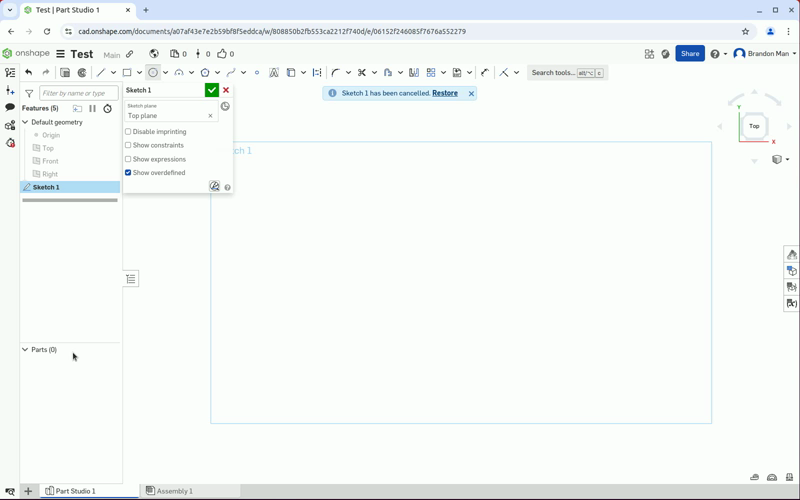
key_down(shift)
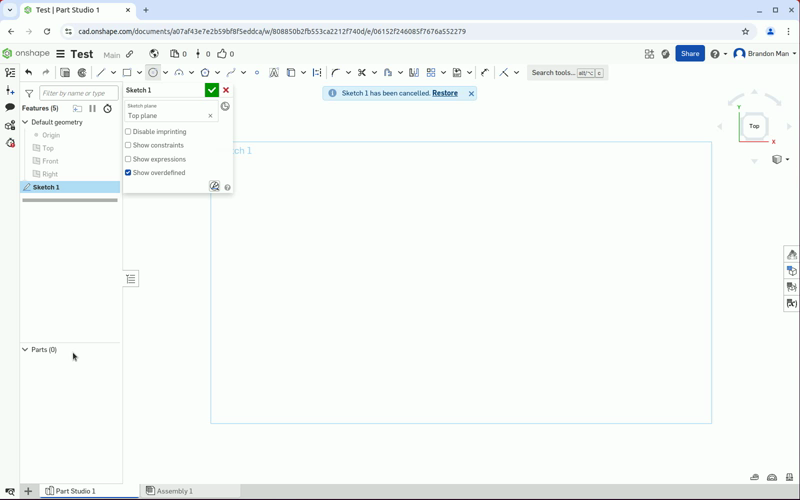
mouse_move(461, 282)
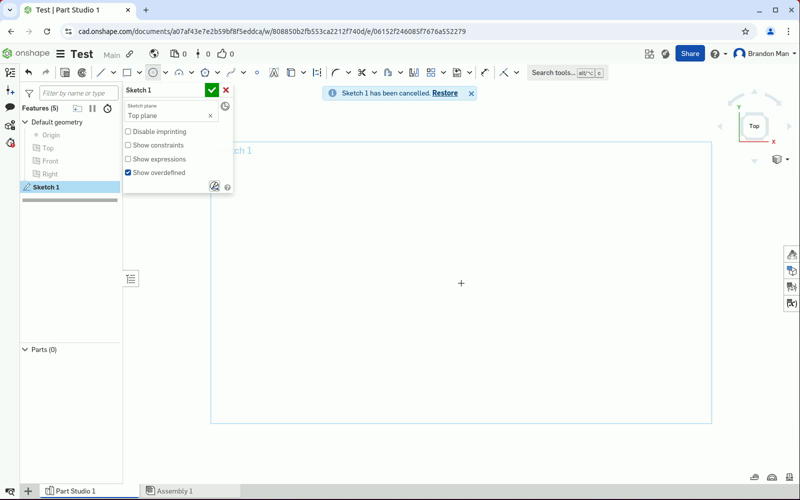
click(461, 282)
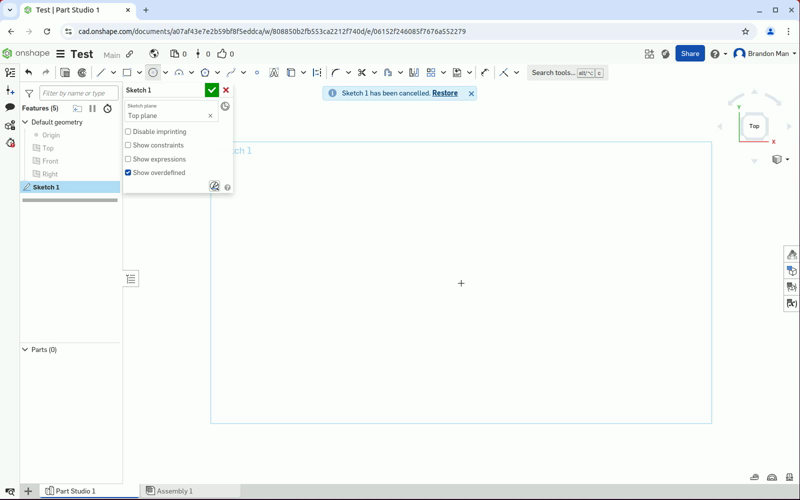
key_up(shift)
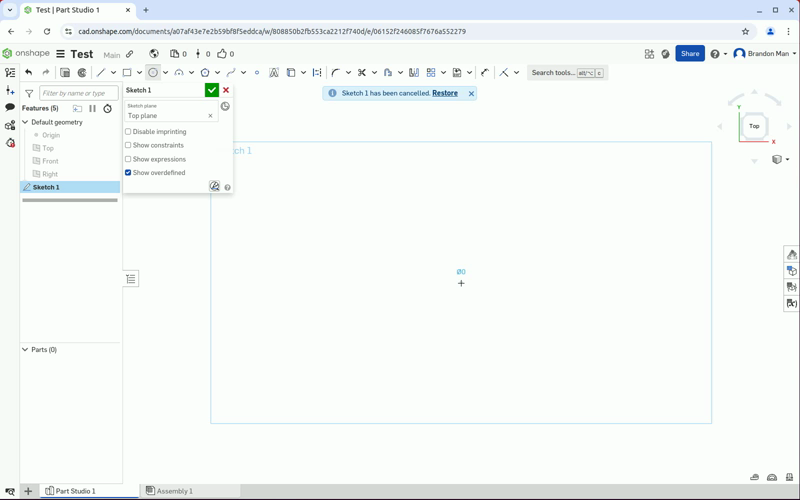
mouse_move(485, 282)
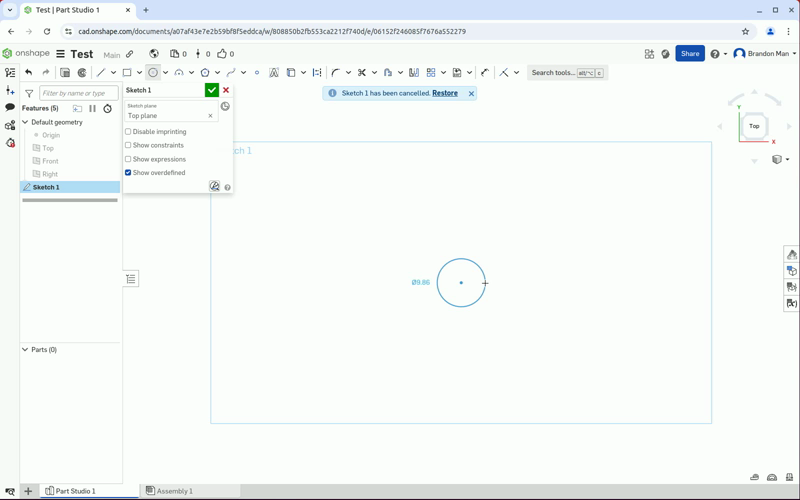
click(485, 282)
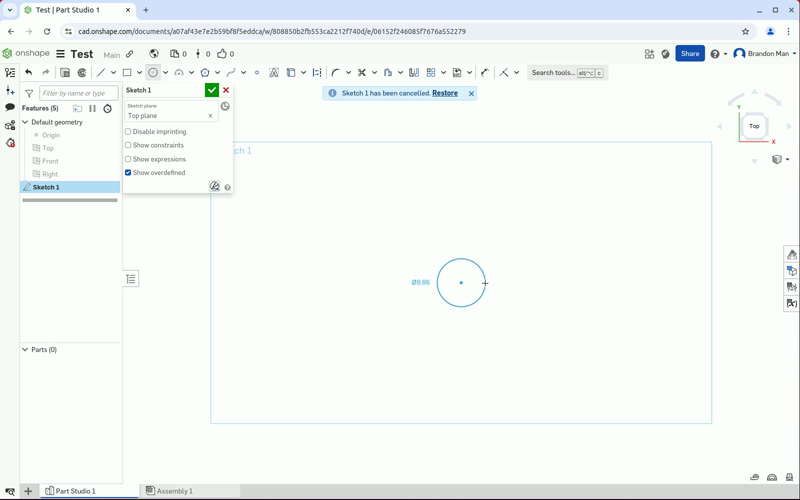
key(esc)
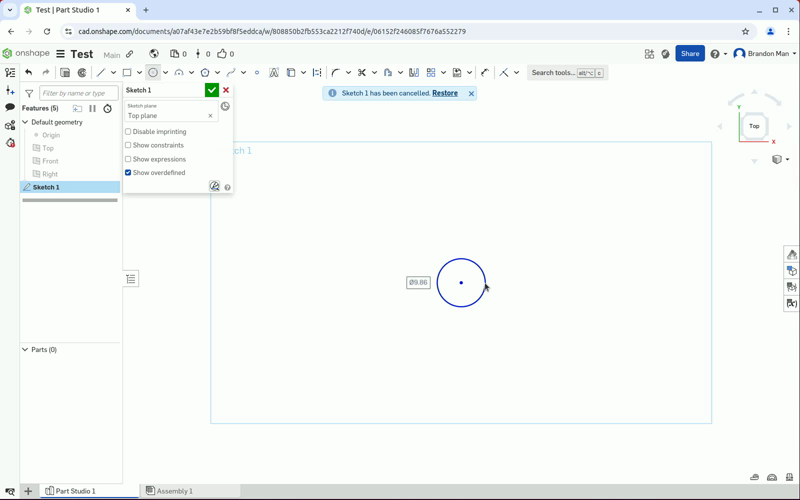
key(c)
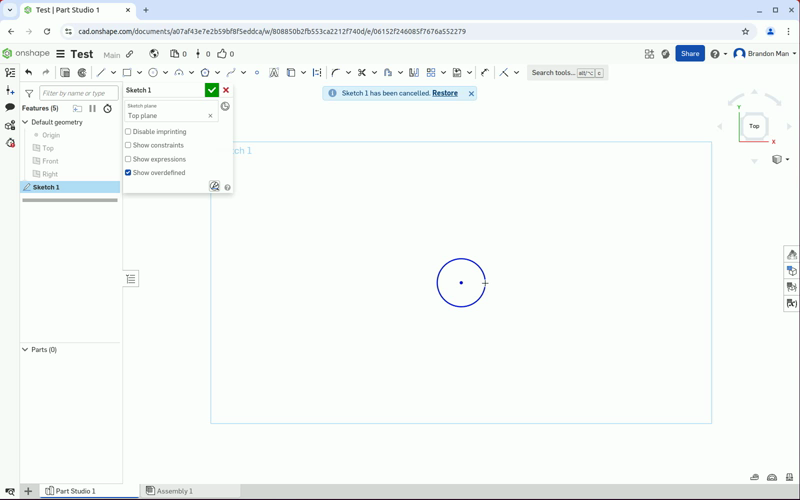
key_down(shift)
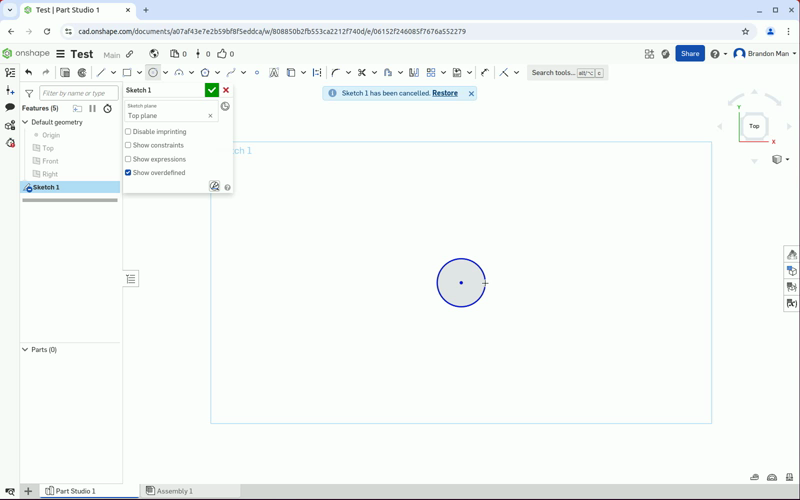
mouse_move(461, 282)
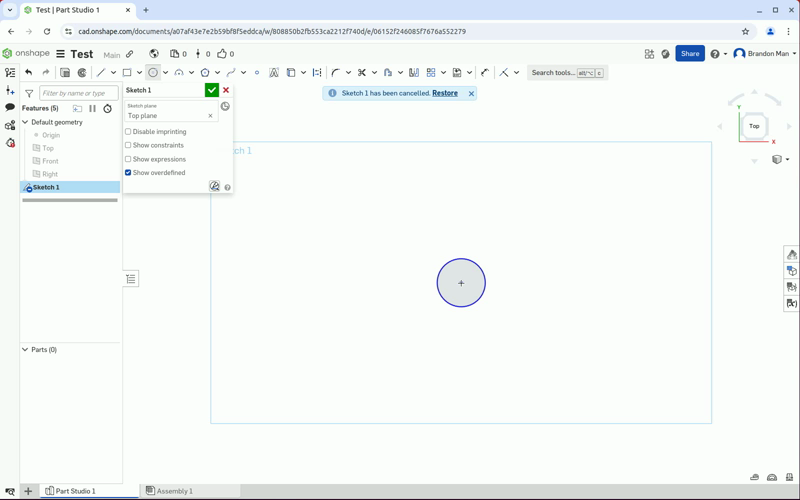
click(461, 282)
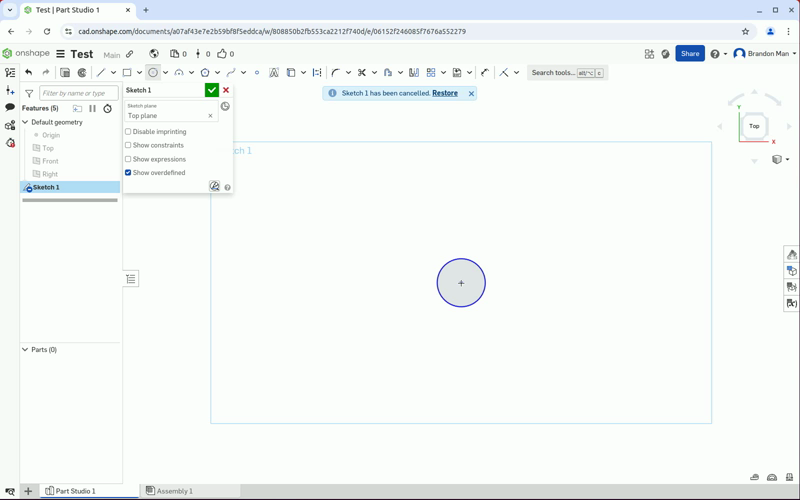
key_up(shift)
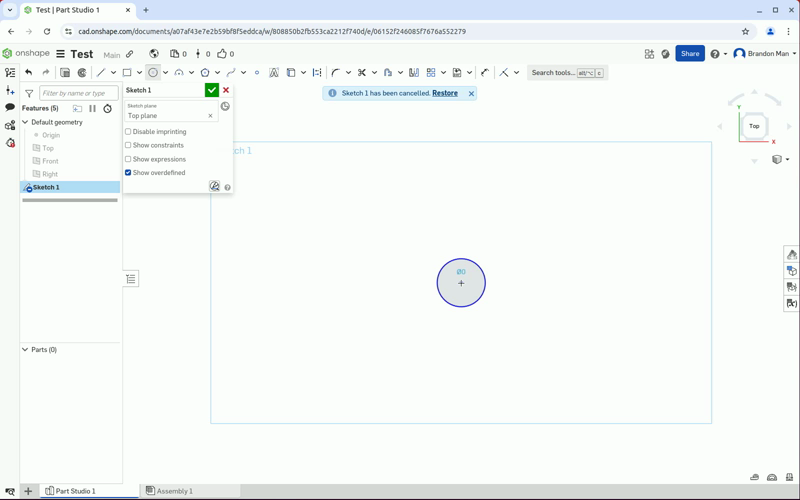
mouse_move(479, 282)
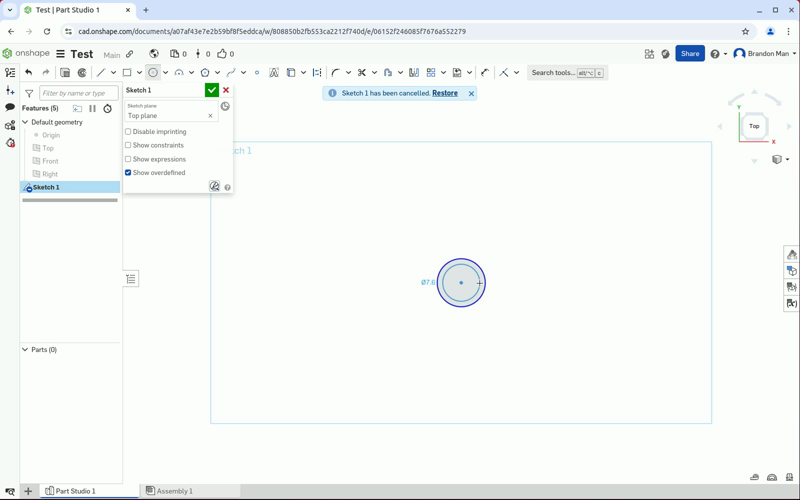
click(479, 282)
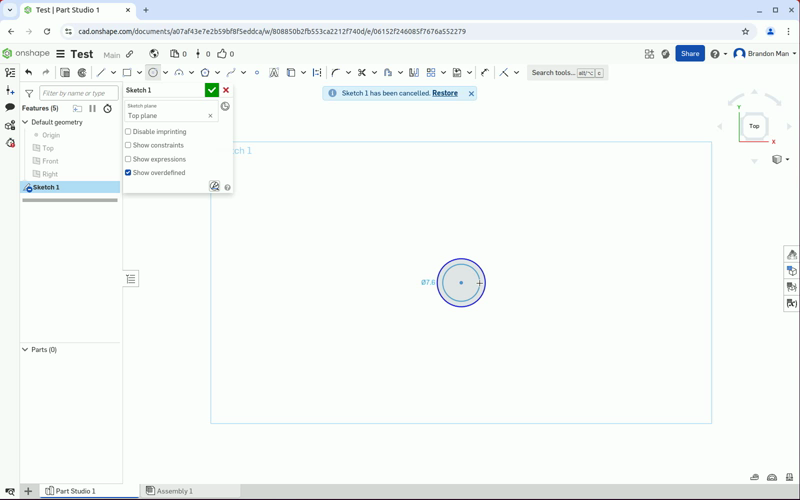
key(esc)
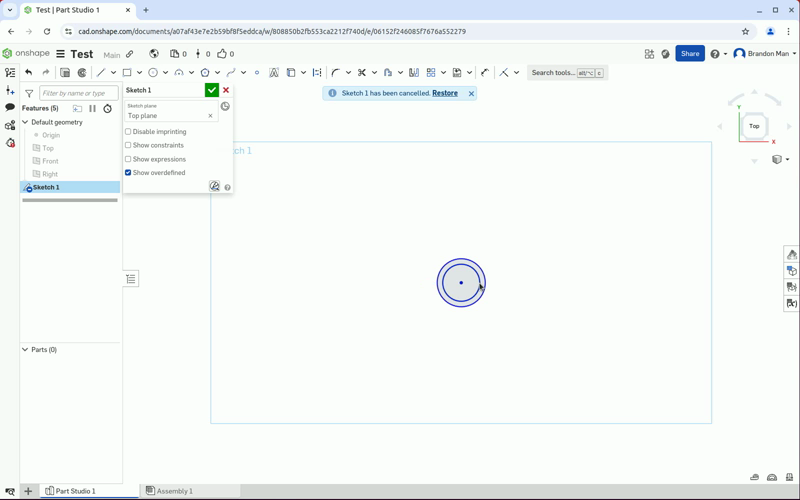
mouse_move(459, 304)
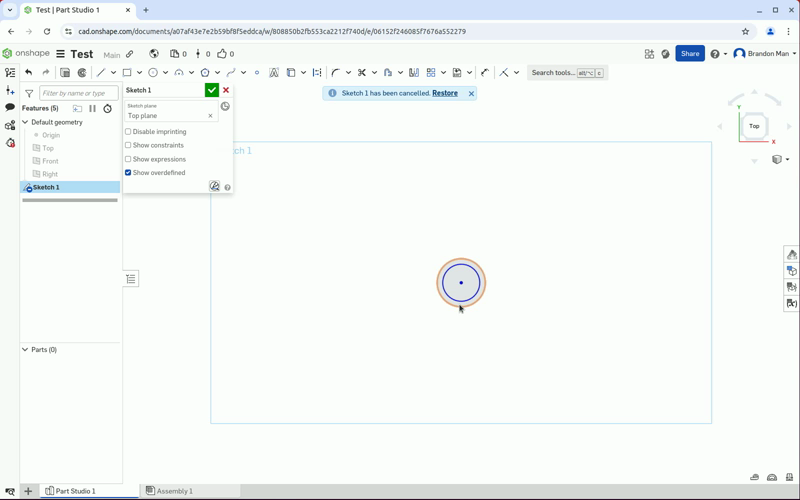
scroll(6)
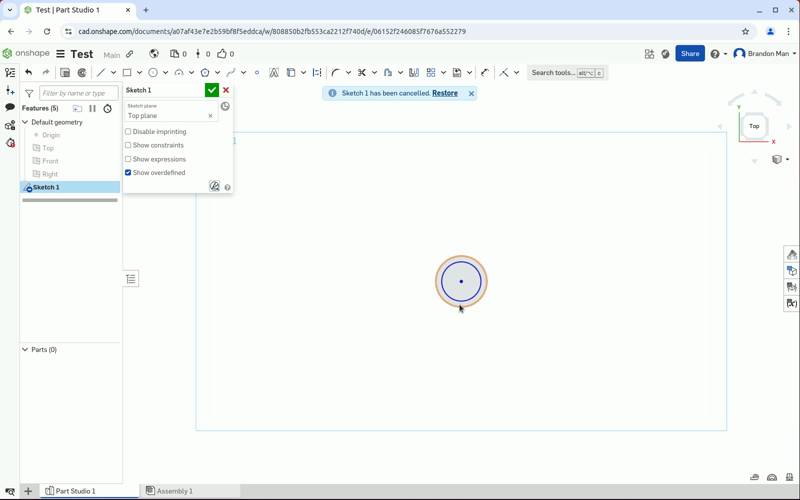
scroll(6)
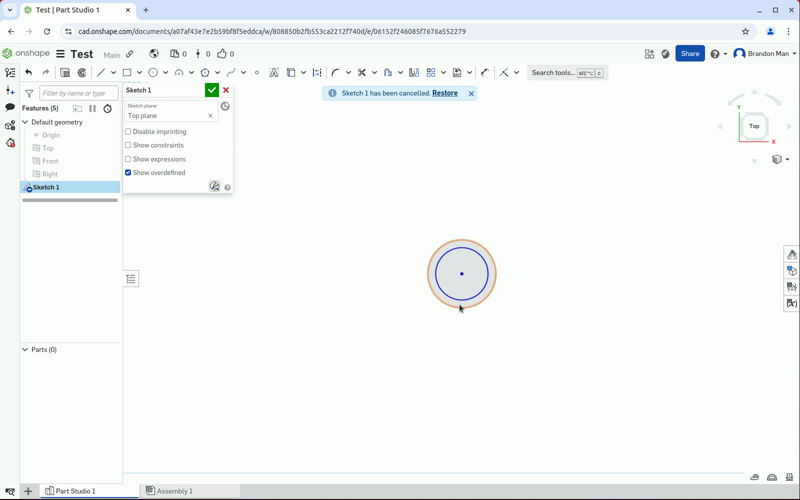
scroll(6)
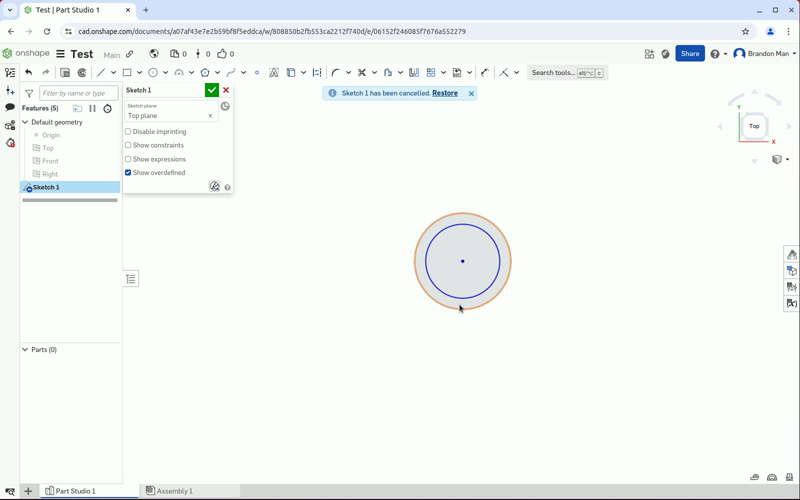
scroll(6)
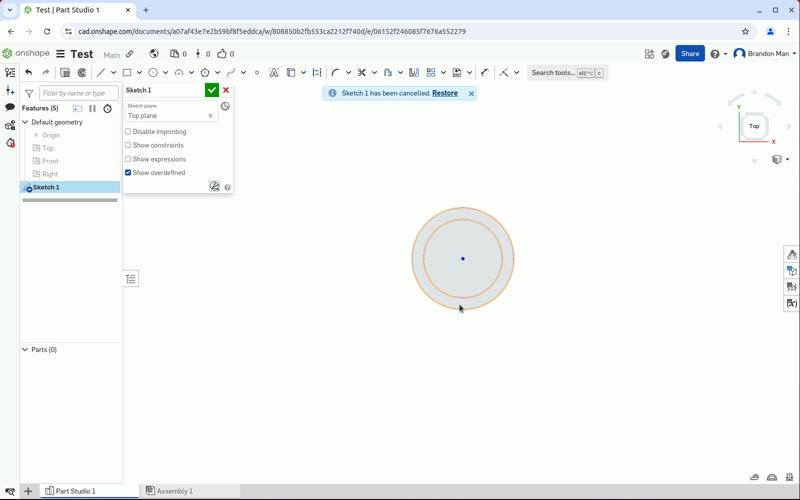
scroll(6)
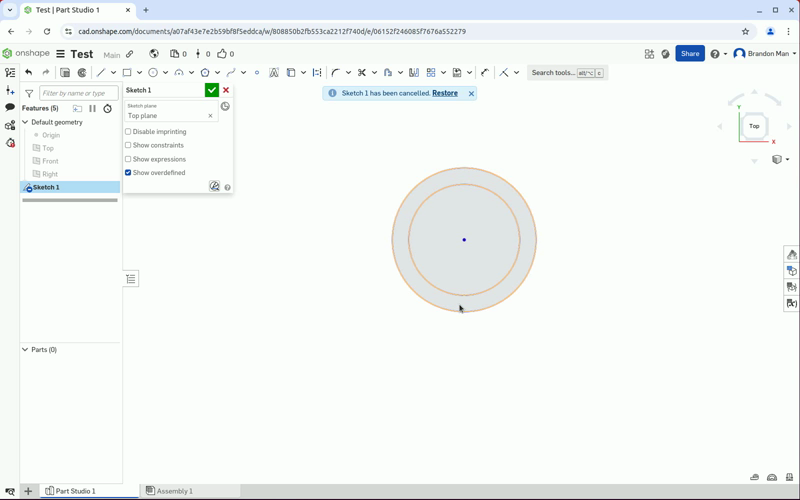
scroll(6)
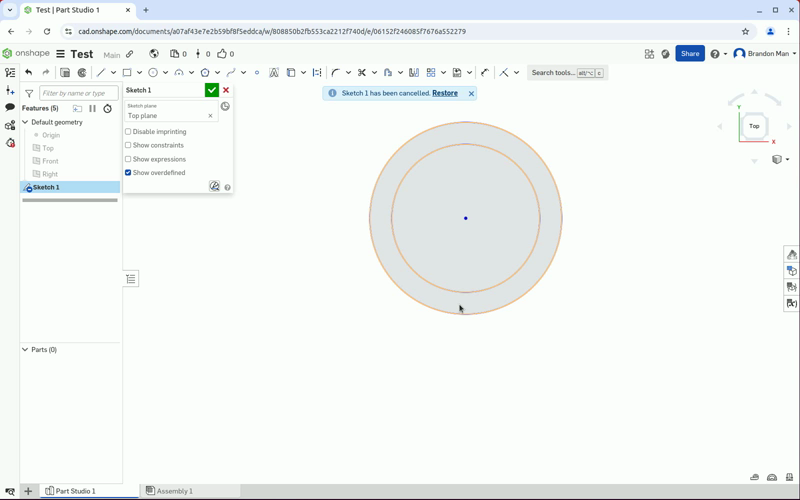
scroll(6)
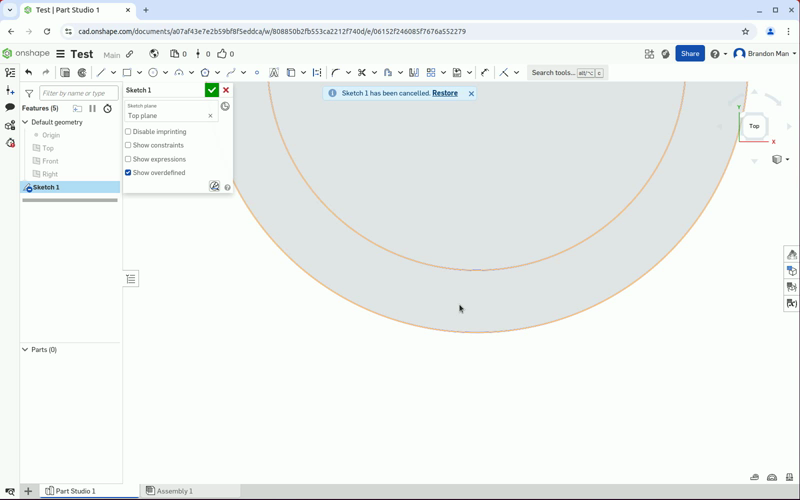
click(459, 304)
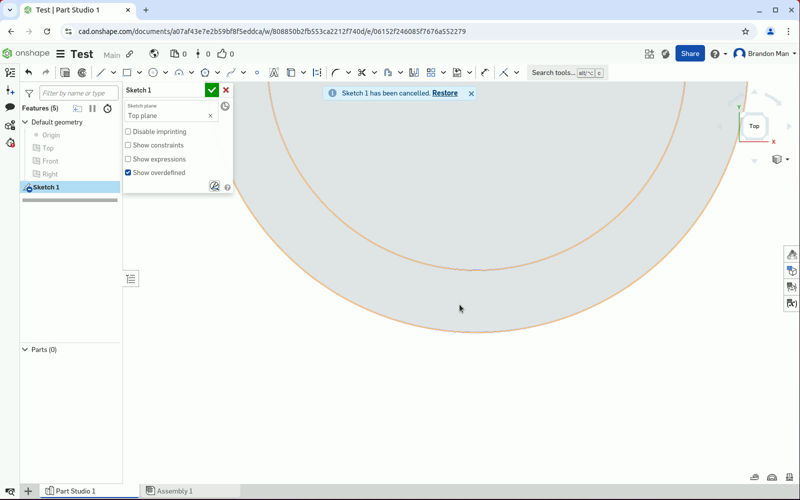
scroll(-6)
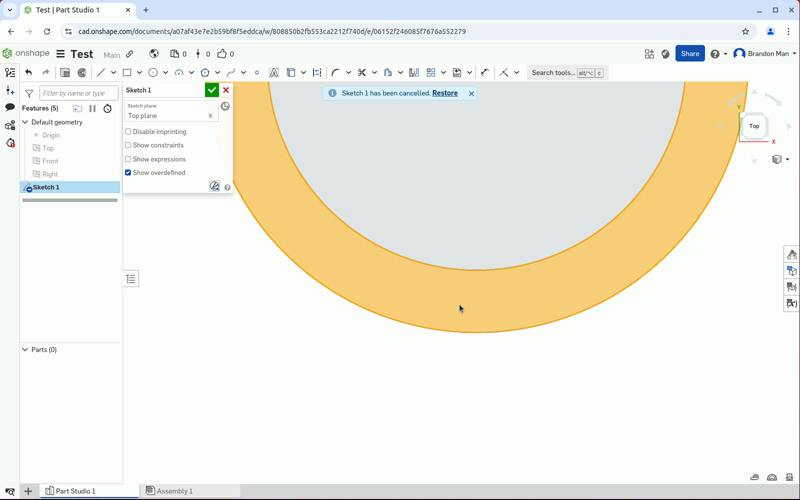
scroll(-6)
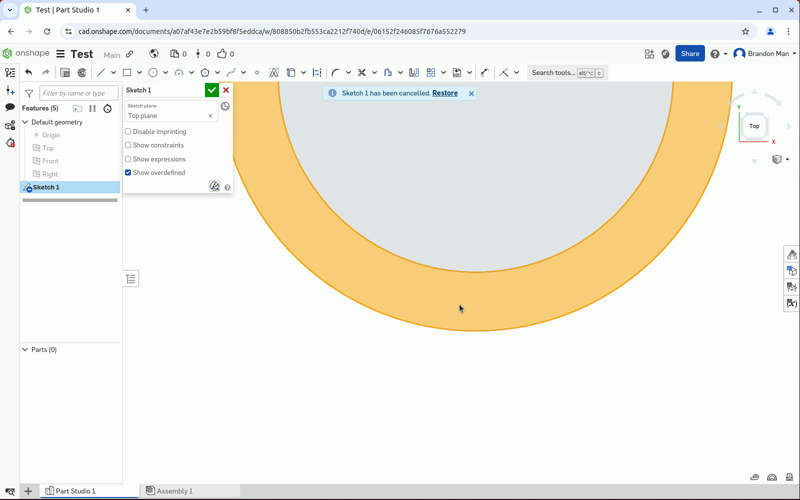
scroll(-6)
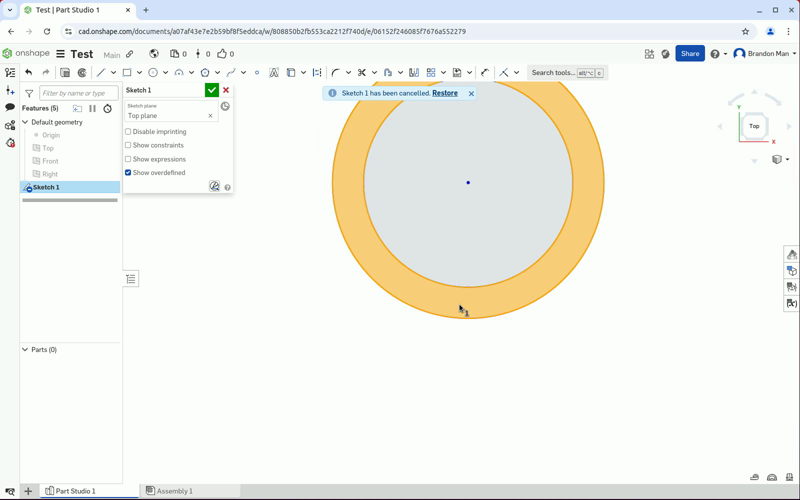
scroll(-6)
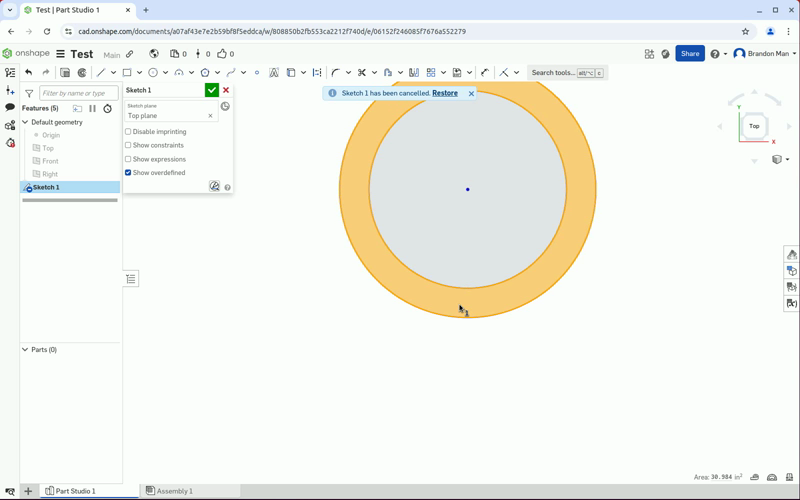
scroll(-6)
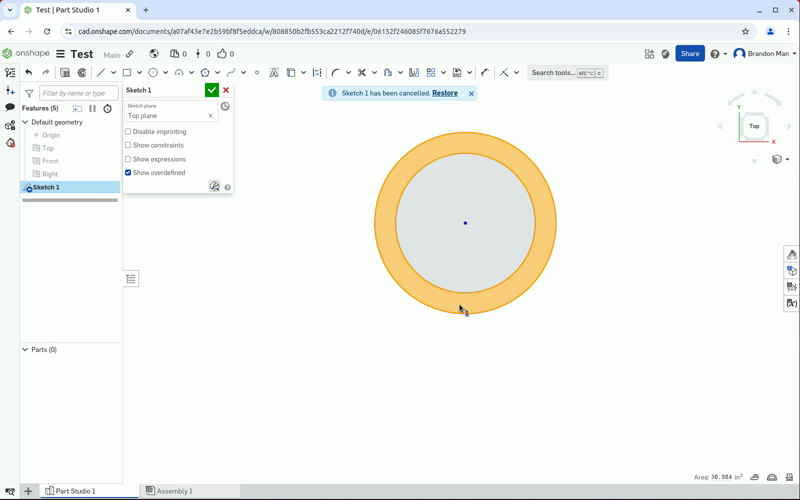
scroll(-6)
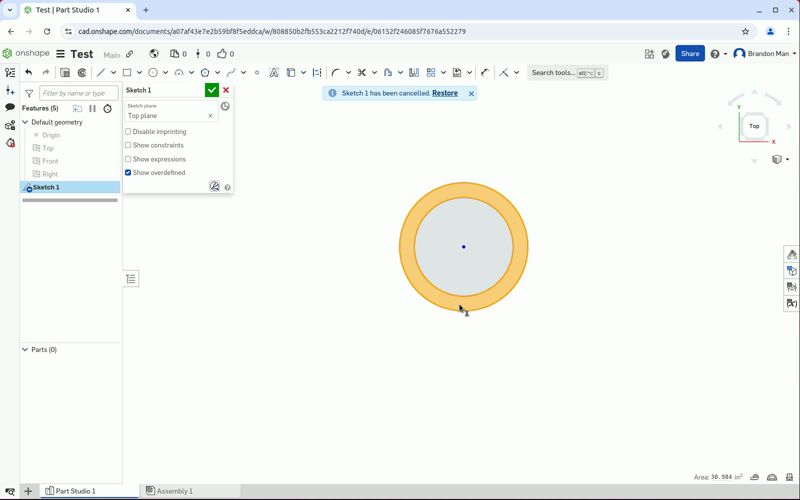
scroll(-6)
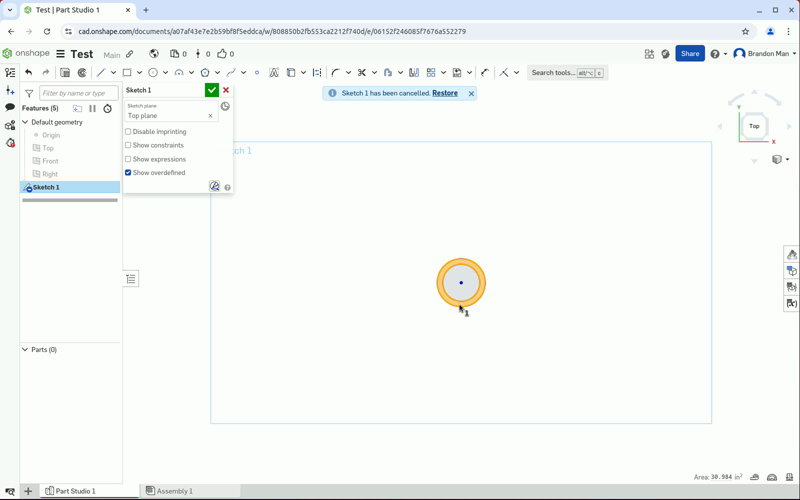
mouse_move(73, 352)
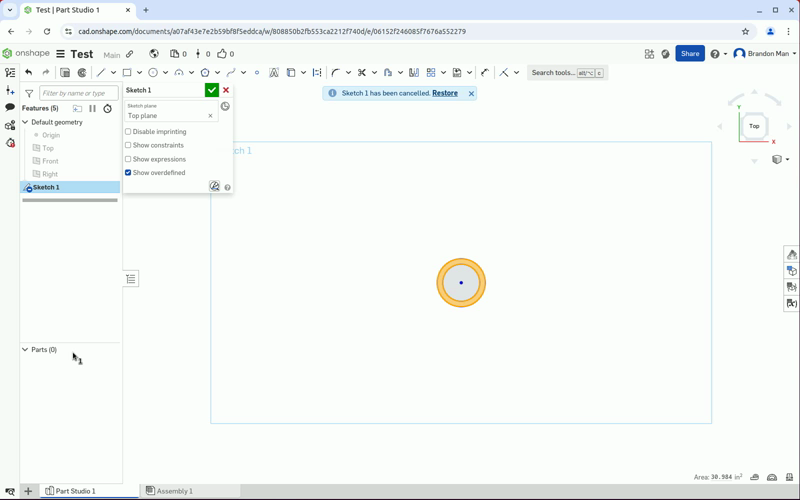
key(shift+y)
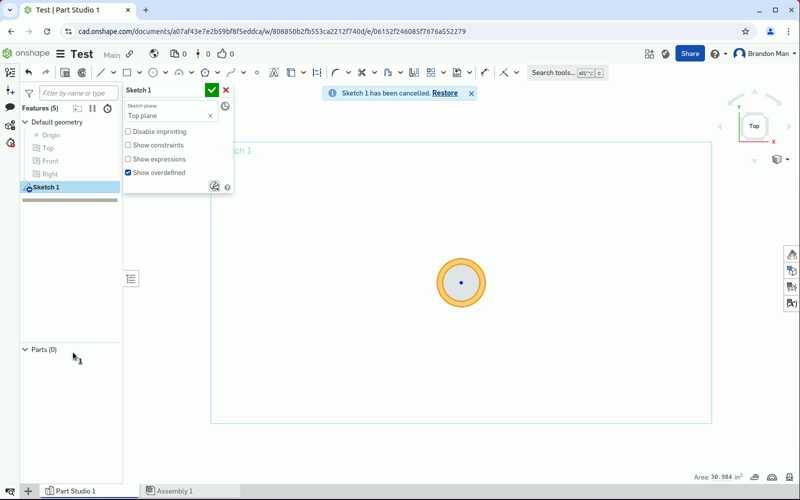
key(shift+e)
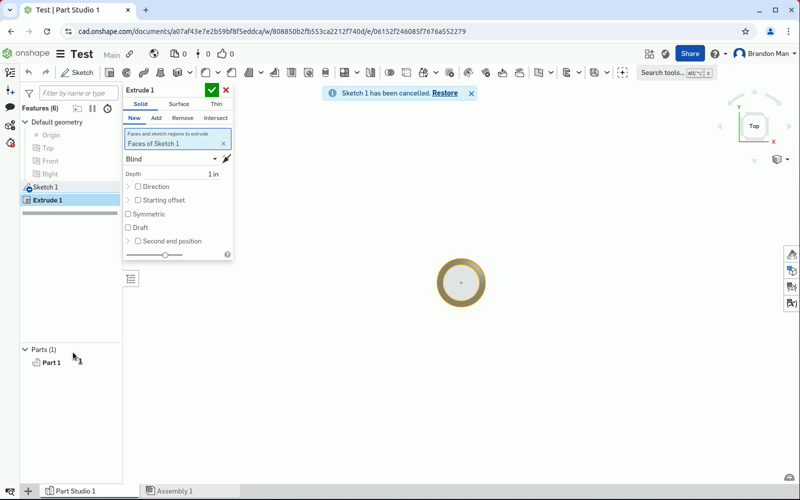
mouse_move(143, 106)
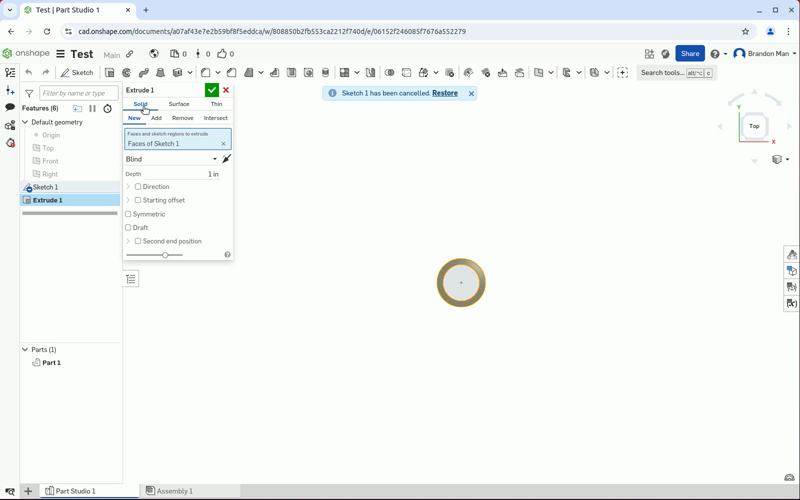
click(143, 106)
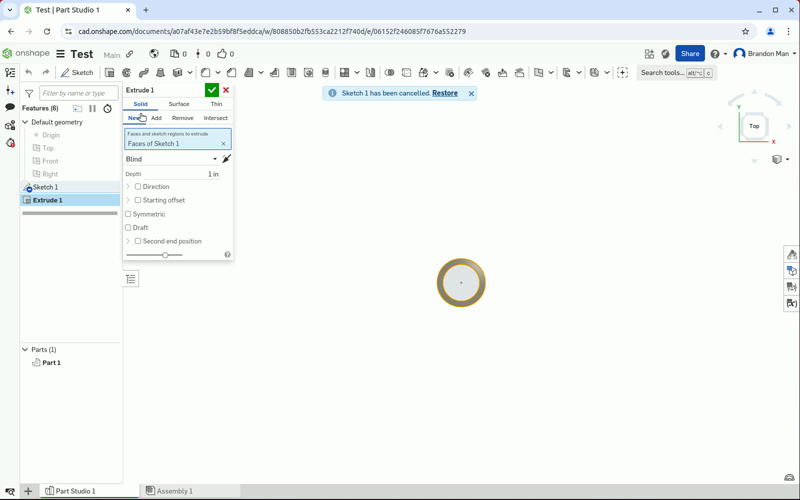
mouse_move(137, 120)
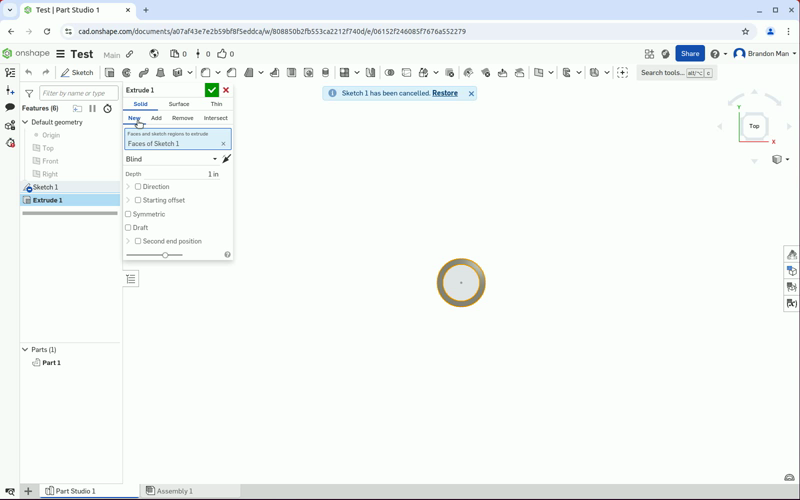
click(137, 120)
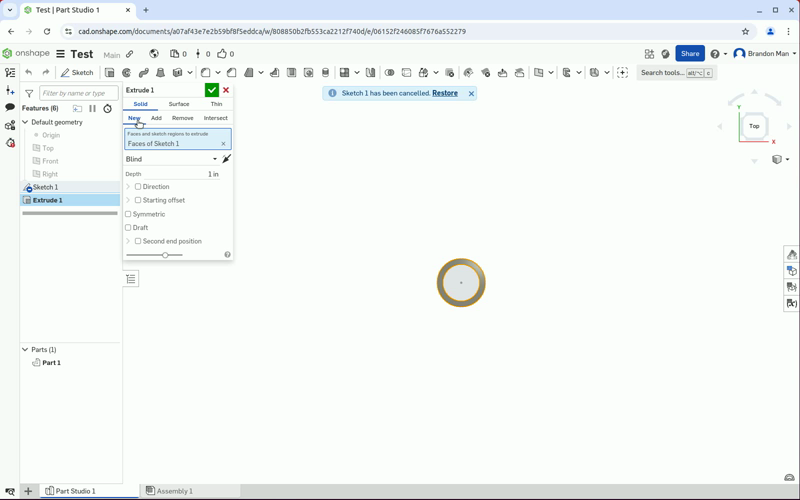
key(tab, 4)
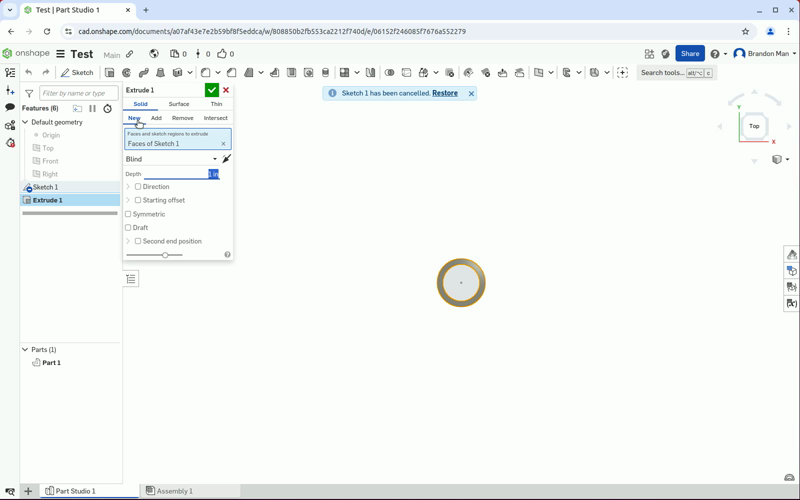
text(23.108)
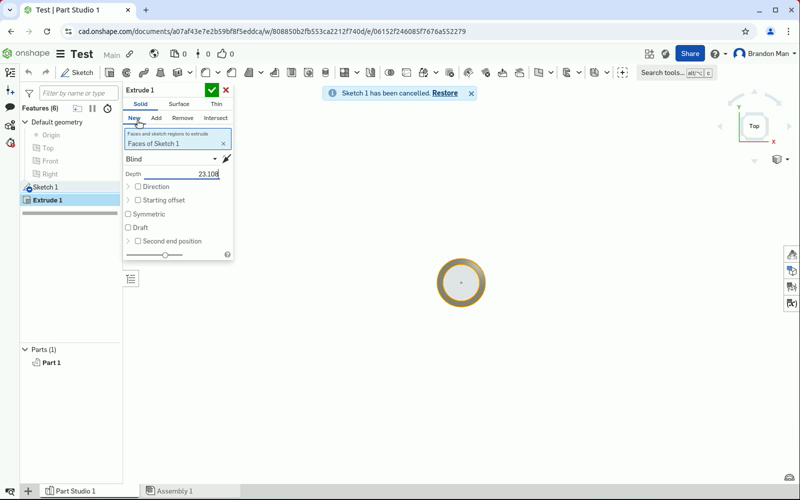
key(enter)
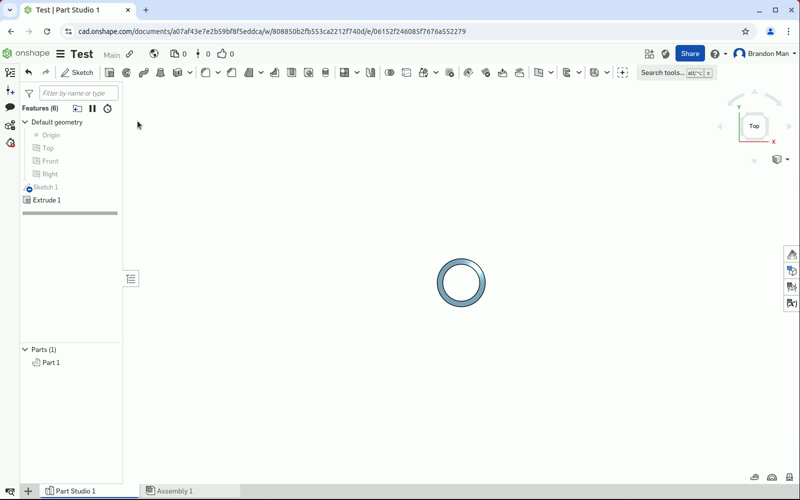
key(shift+h)
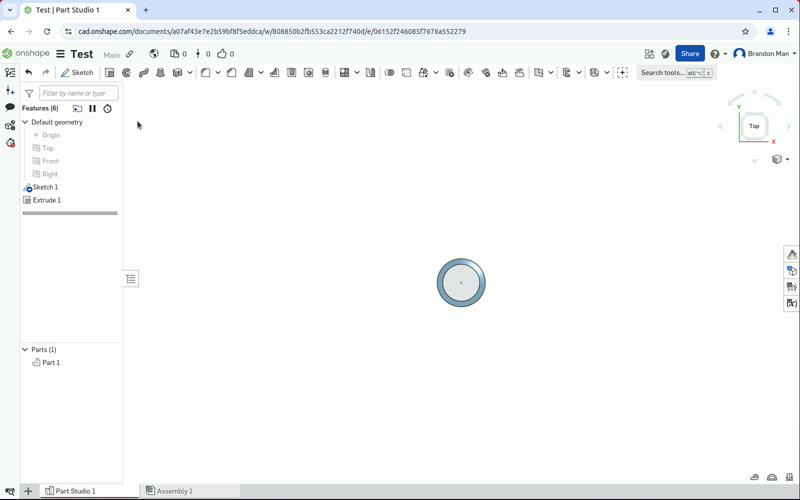
key(shift+h)
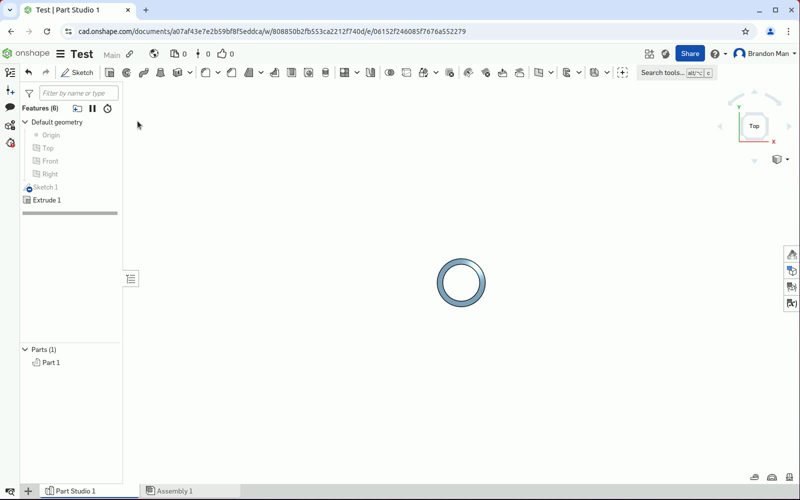
mouse_move(73, 189)
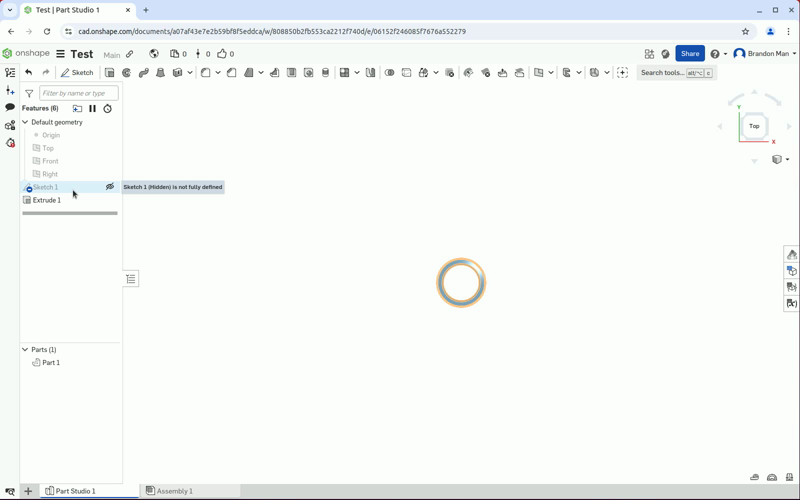
click(73, 189)
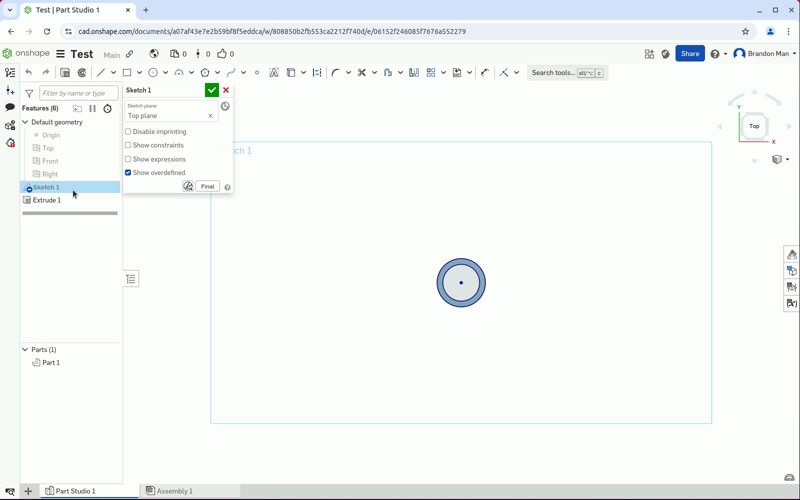
mouse_move(229, 92)
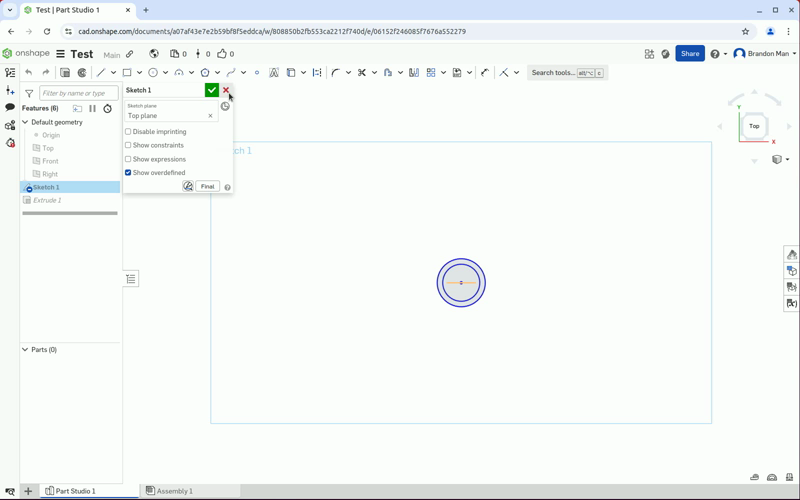
click(229, 92)
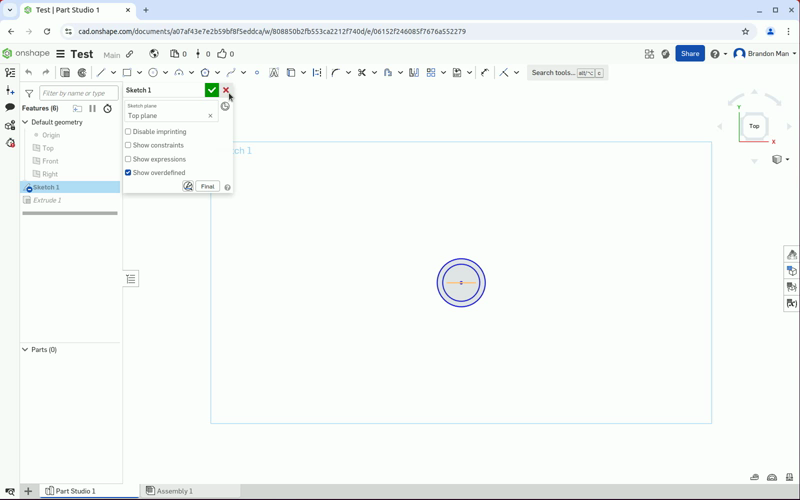
key(shift+s)
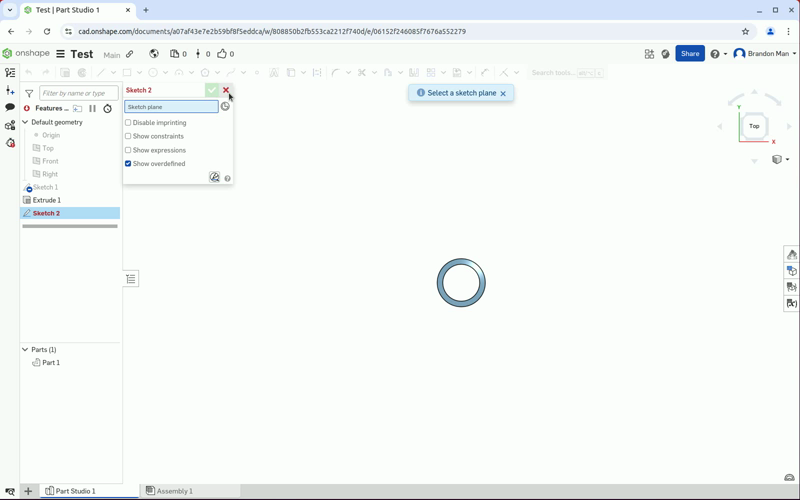
mouse_move(73, 150)
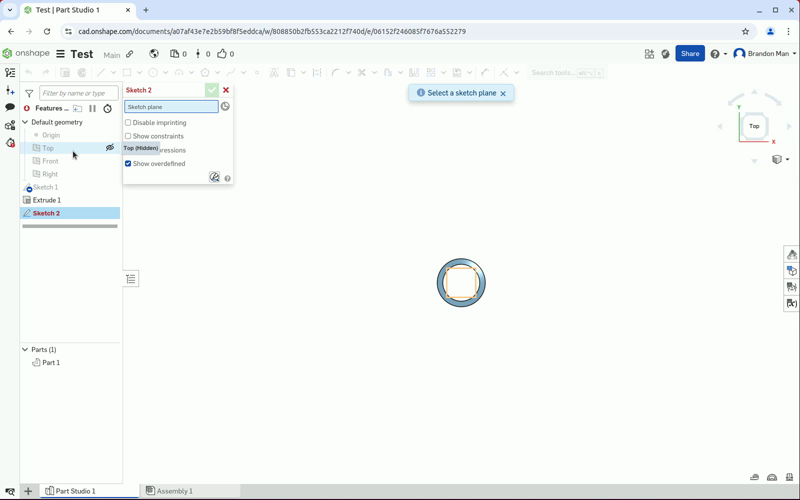
click(73, 150)
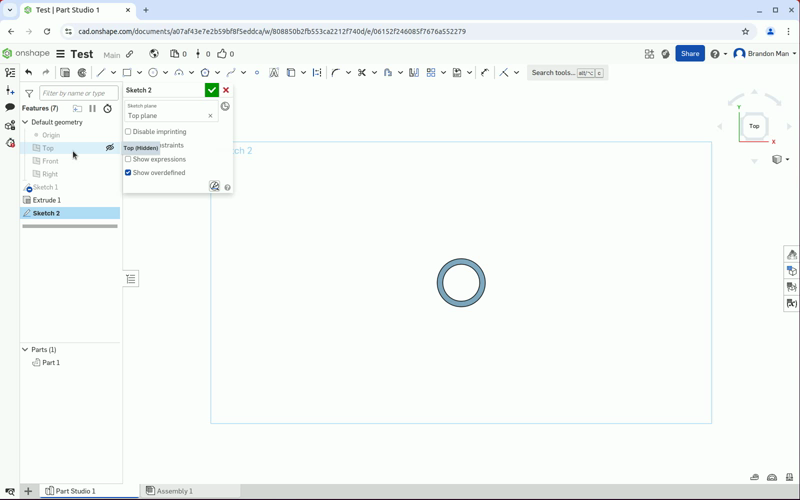
mouse_move(73, 352)
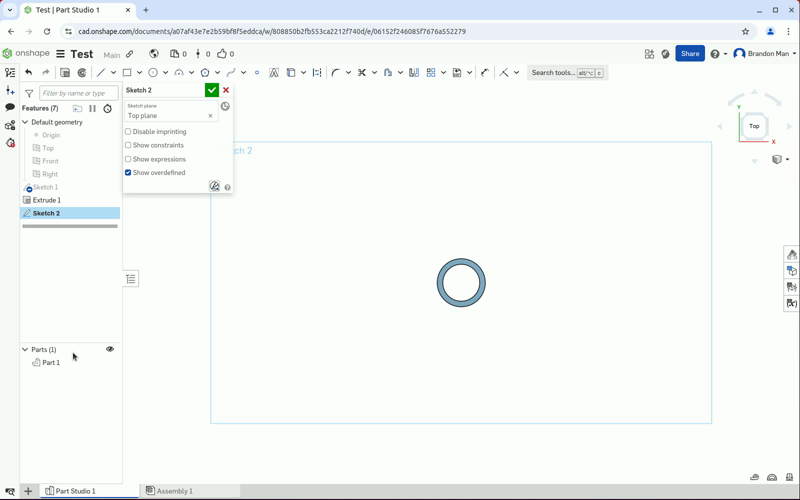
key(y)
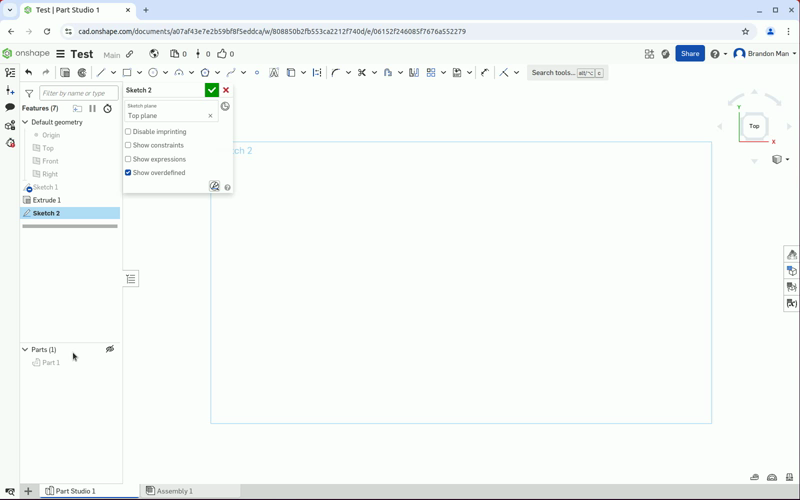
key(c)
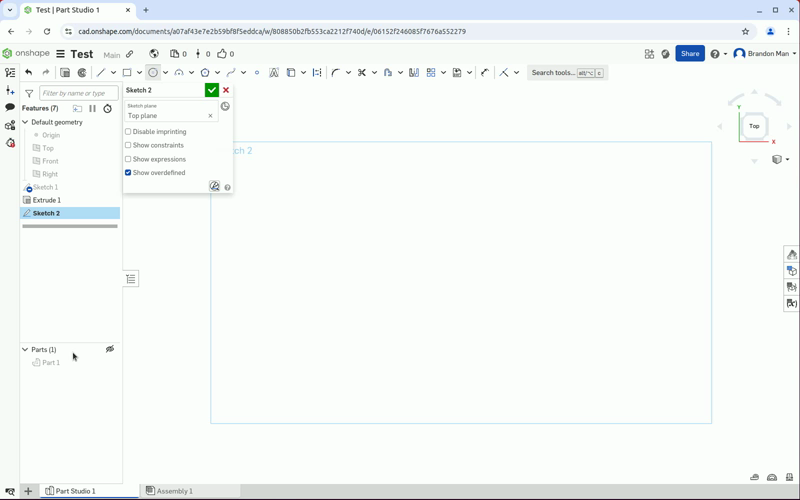
key_down(shift)
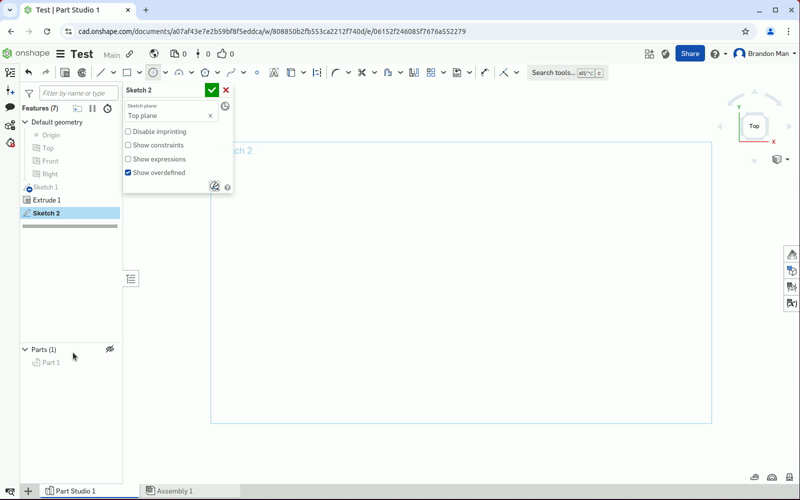
mouse_move(461, 282)
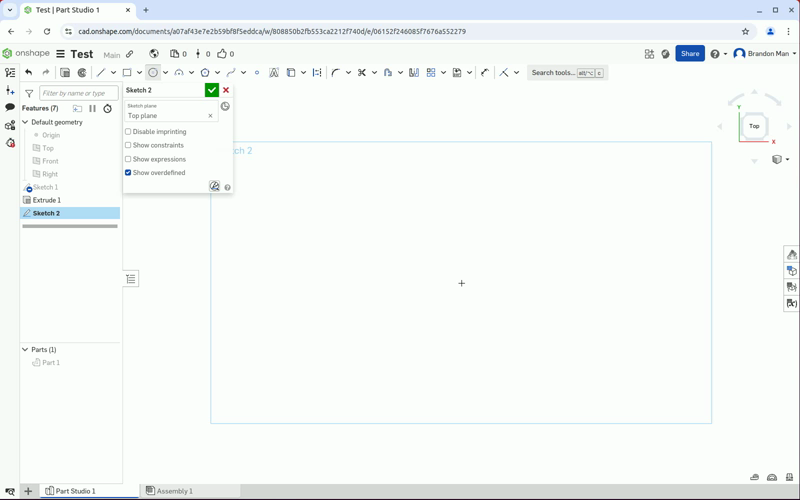
click(461, 282)
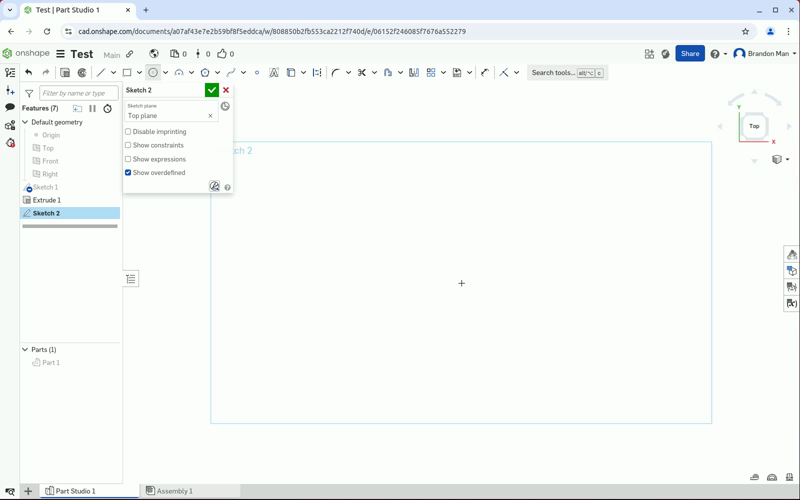
key_up(shift)
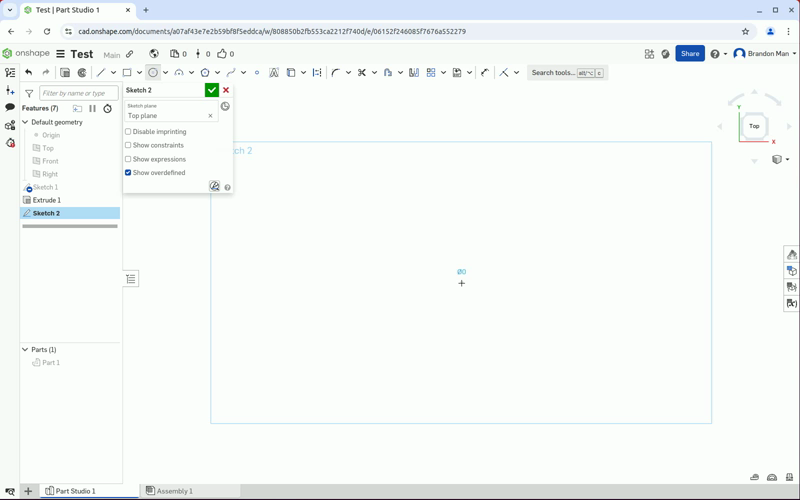
mouse_move(480, 282)
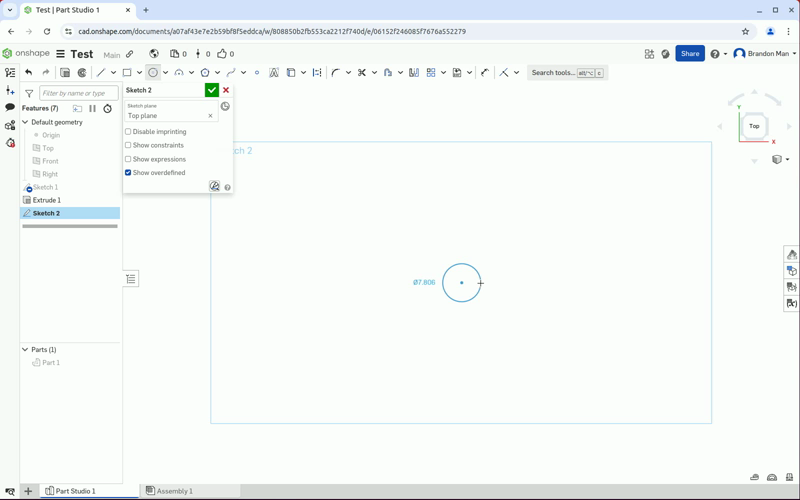
click(480, 282)
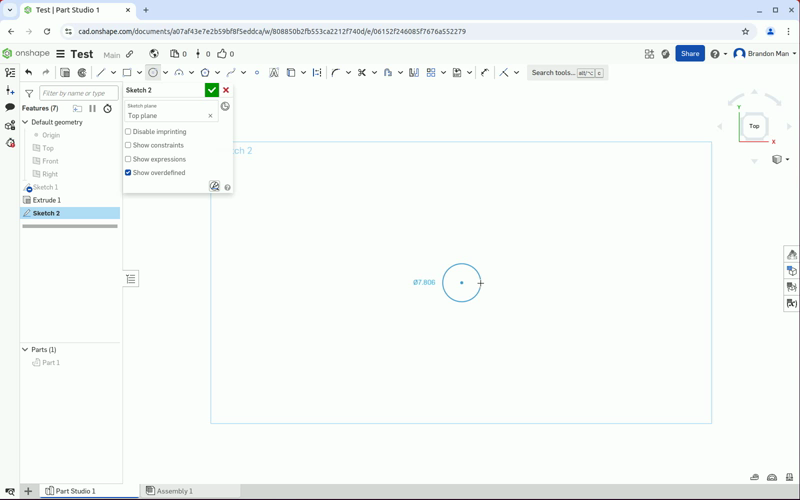
key(esc)
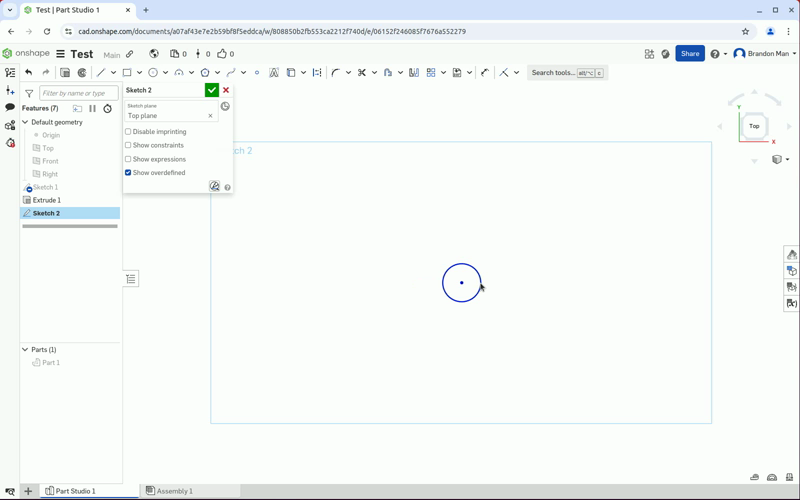
mouse_move(468, 268)
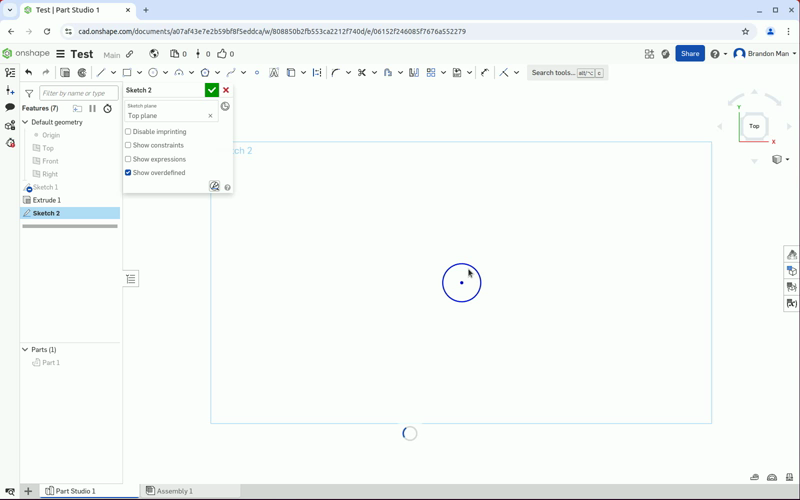
scroll(6)
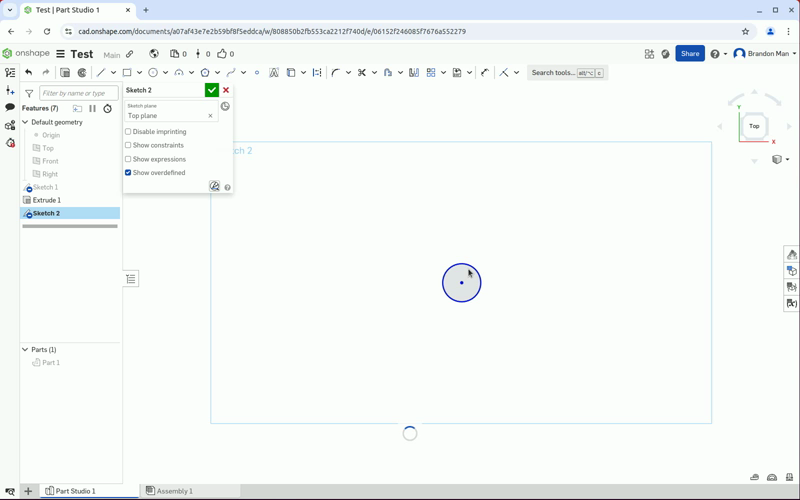
scroll(6)
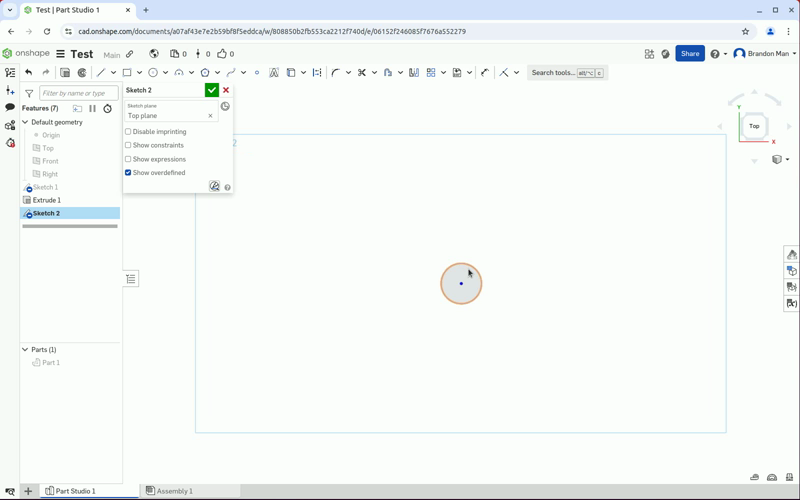
scroll(6)
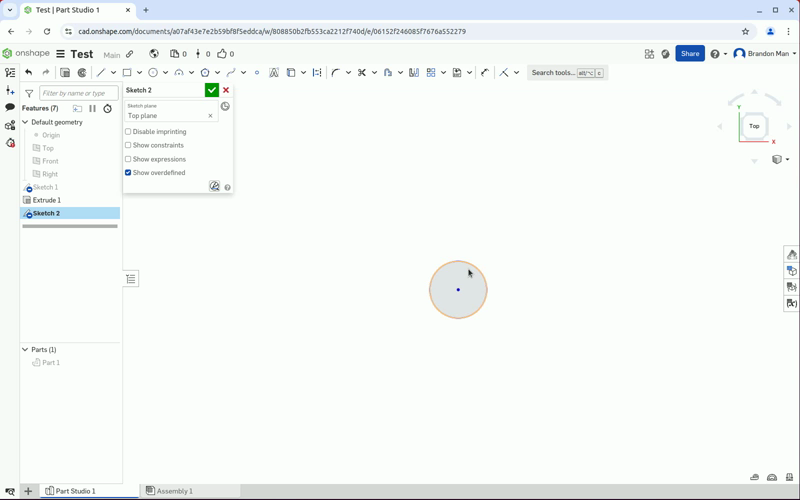
scroll(6)
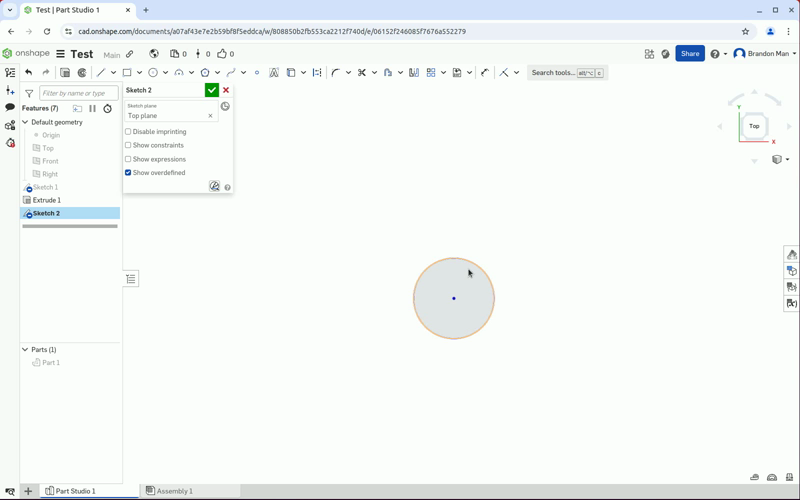
scroll(6)
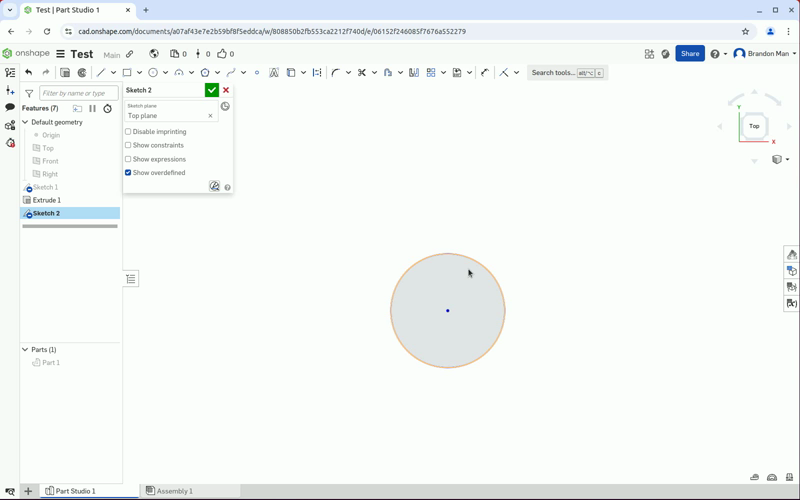
scroll(6)
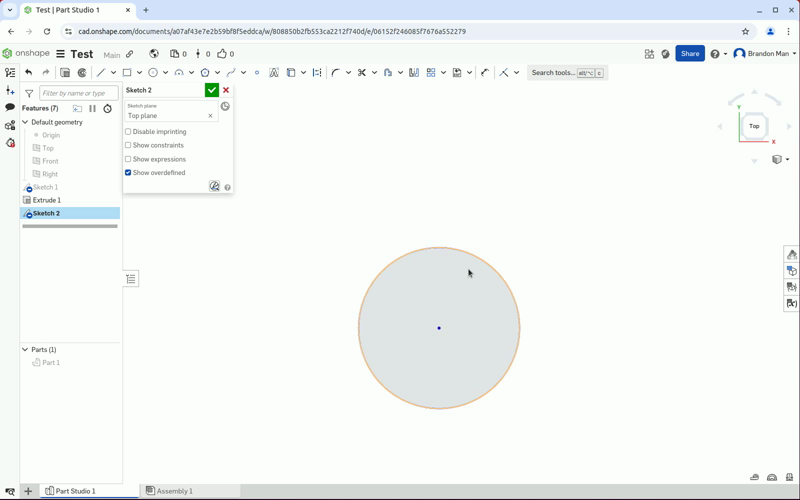
scroll(6)
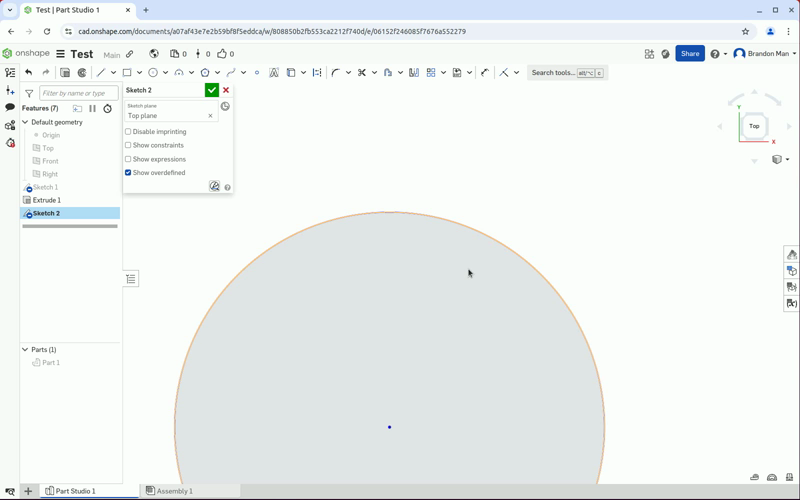
click(468, 268)
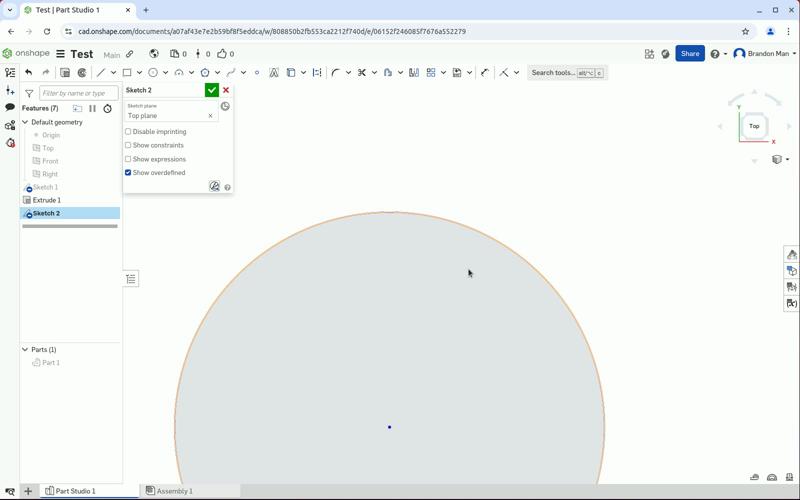
scroll(-6)
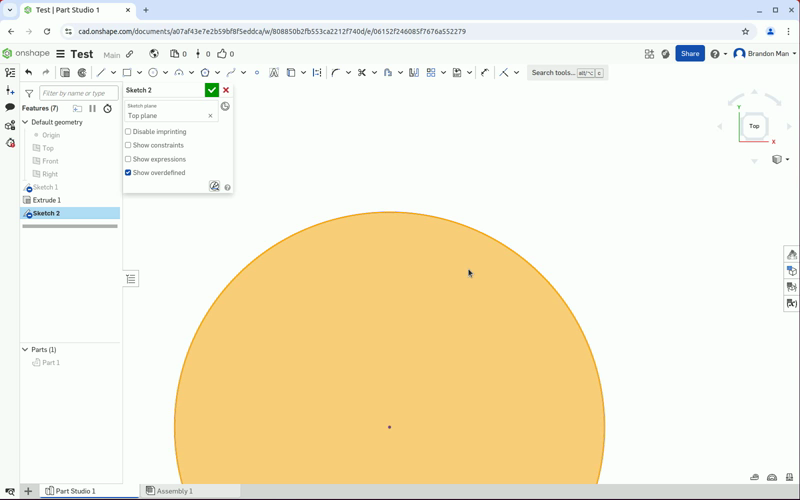
scroll(-6)
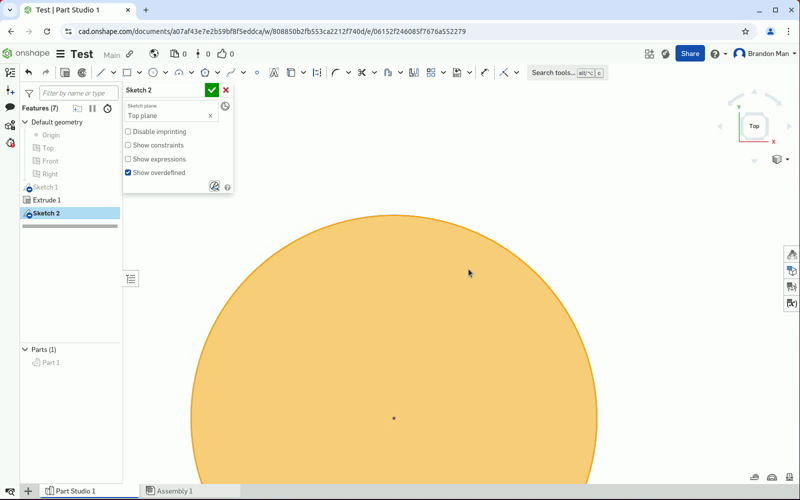
scroll(-6)
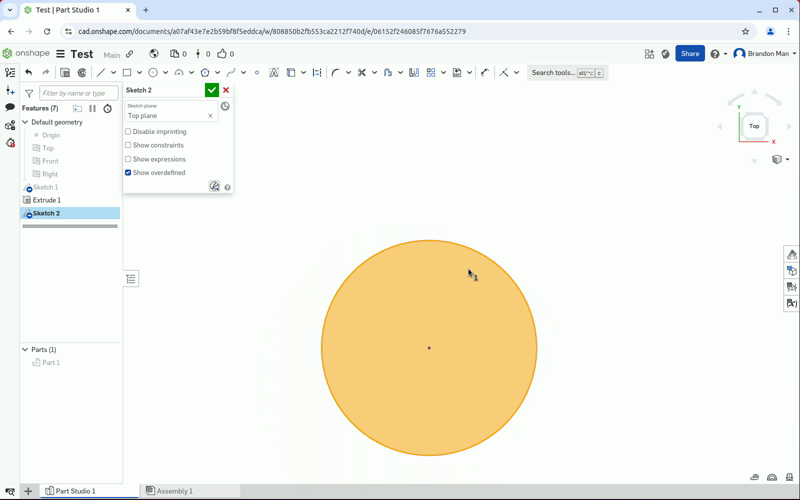
scroll(-6)
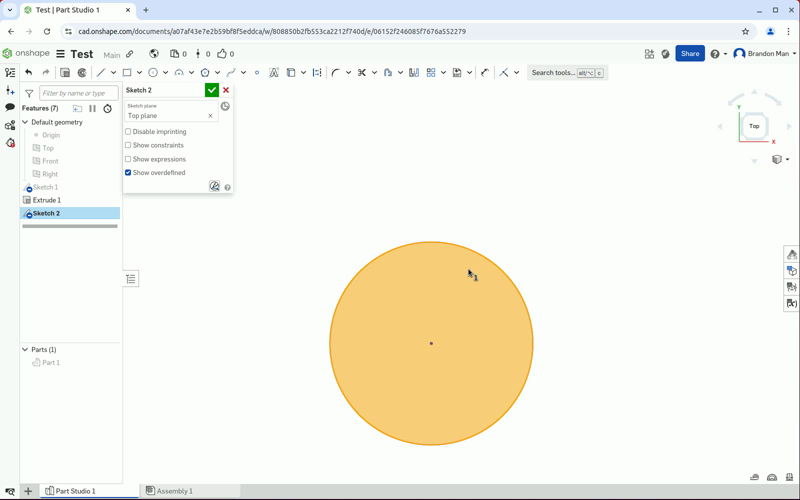
scroll(-6)
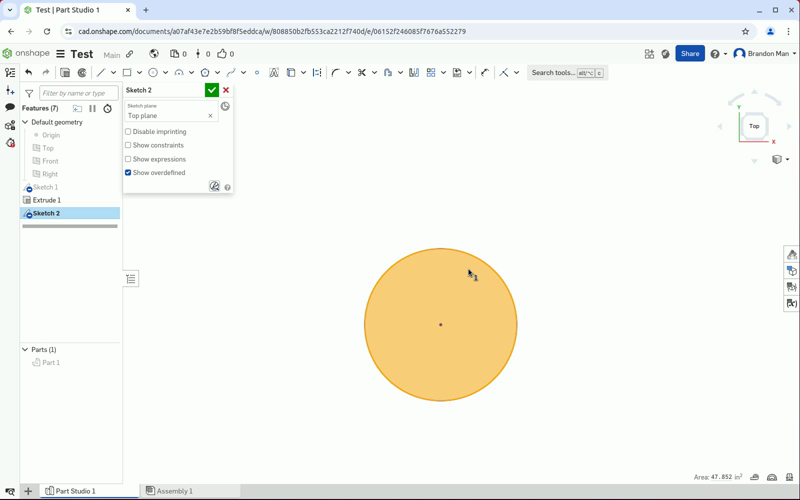
scroll(-6)
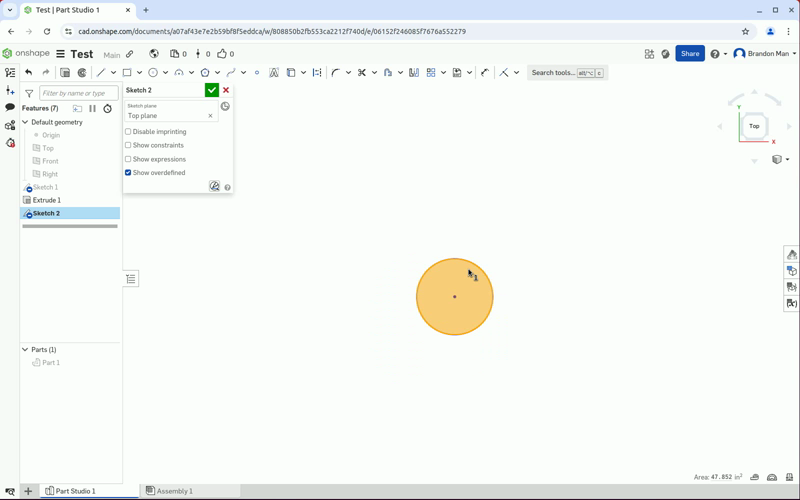
scroll(-6)
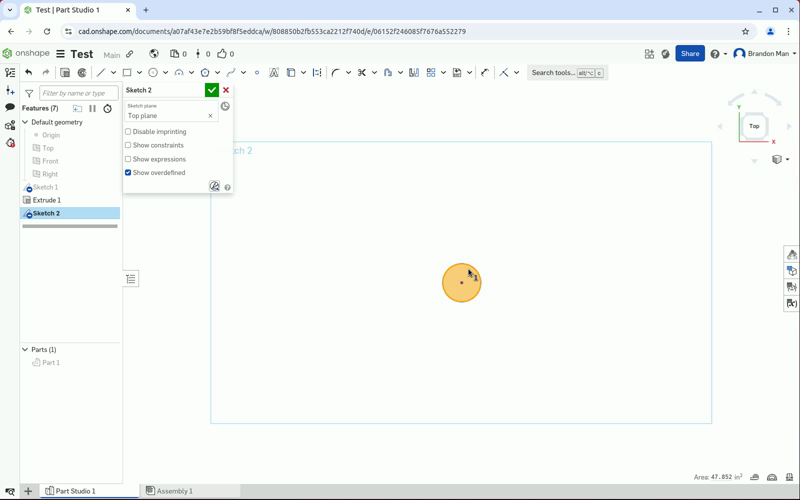
mouse_move(73, 352)
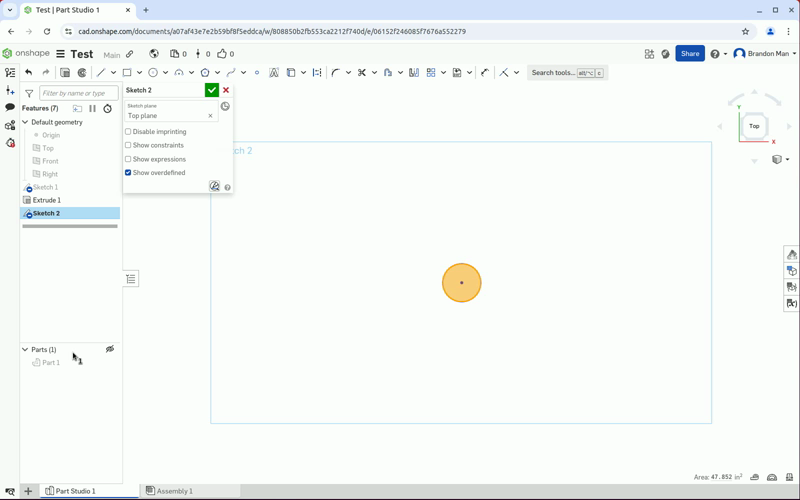
key(shift+y)
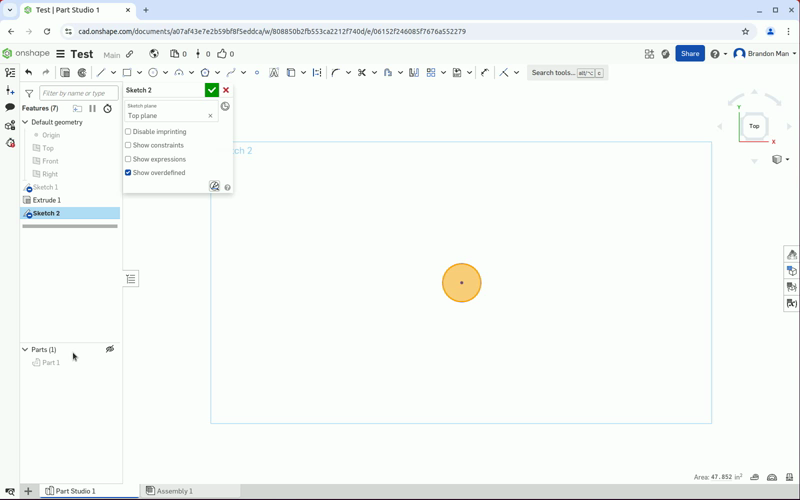
key(shift+e)
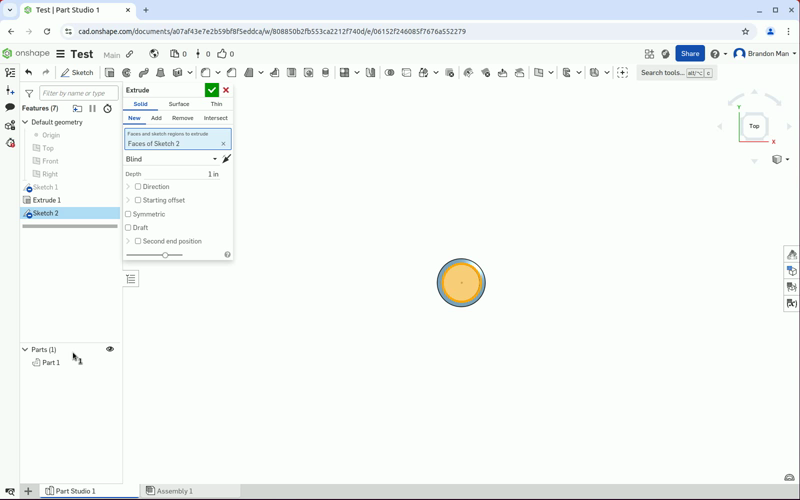
mouse_move(143, 106)
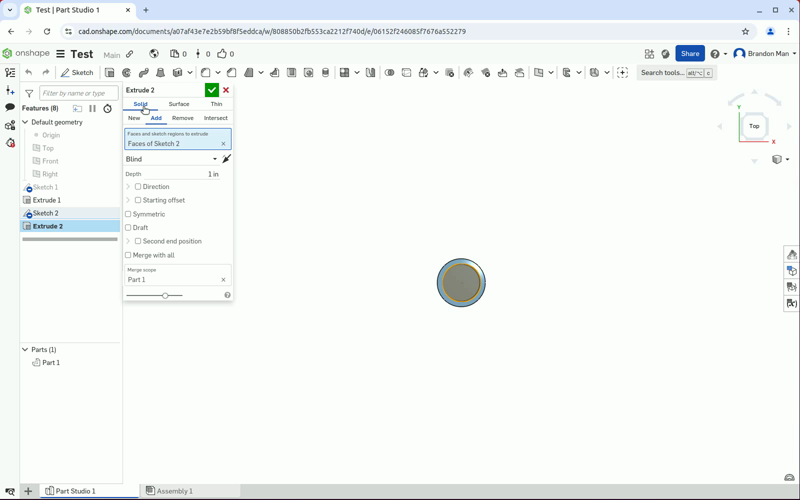
click(143, 106)
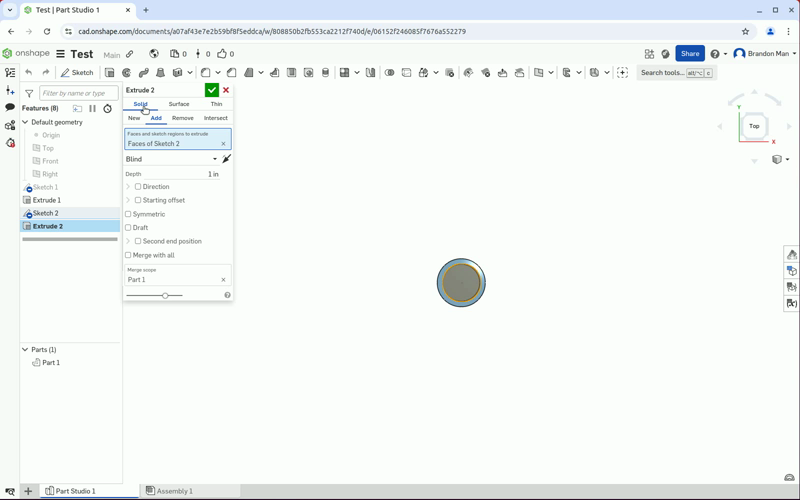
mouse_move(137, 120)
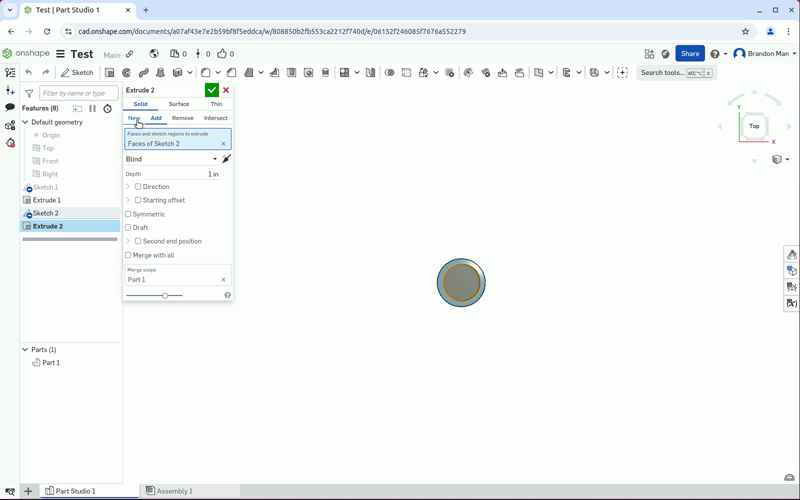
click(137, 120)
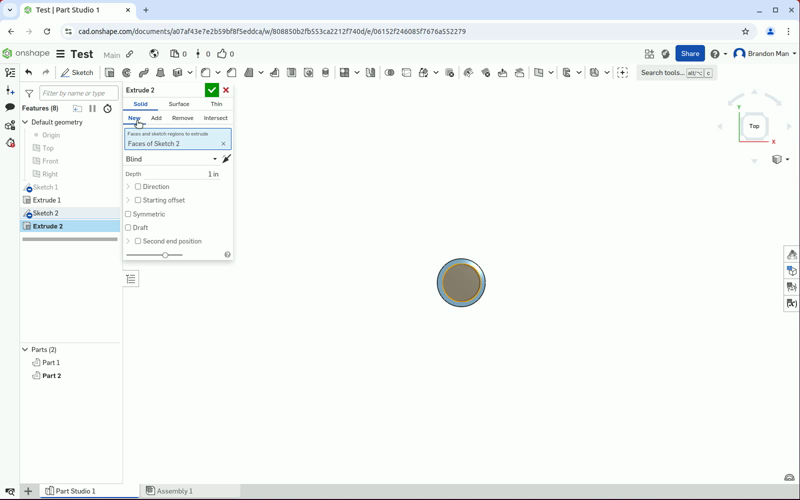
key(tab, 4)
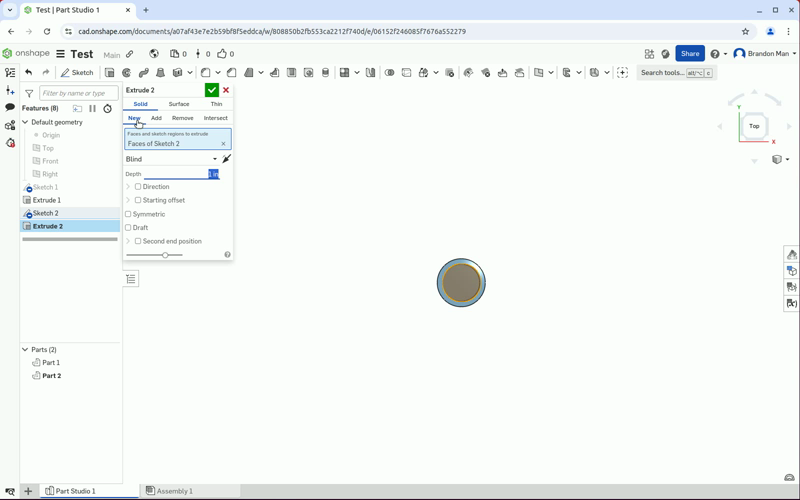
text(23.108)
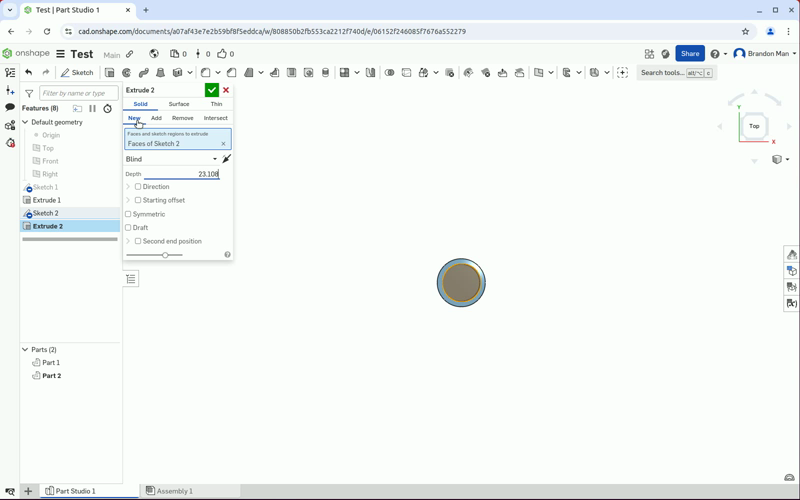
key(enter)
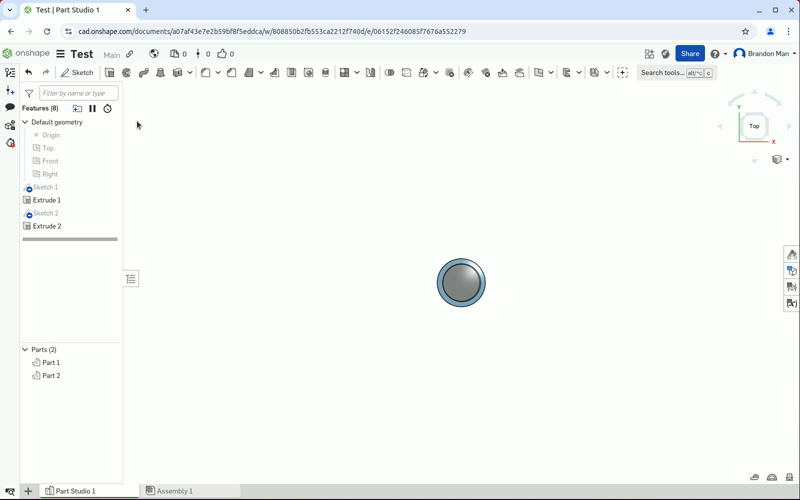
key(shift+h)
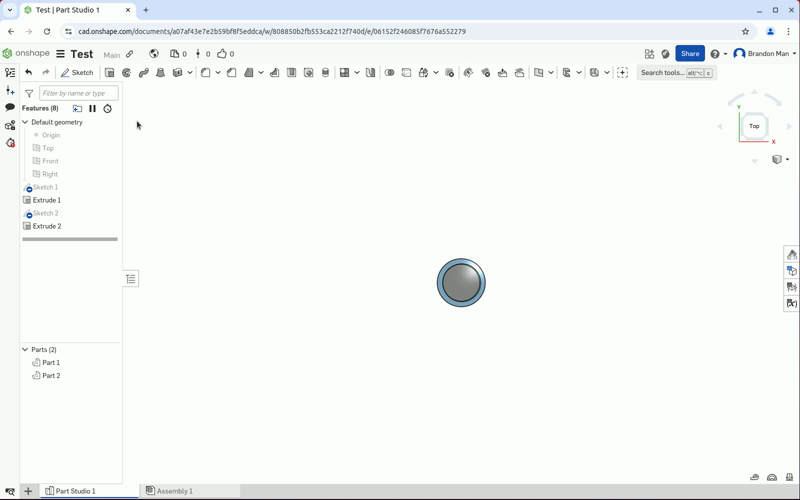
key(shift+h)
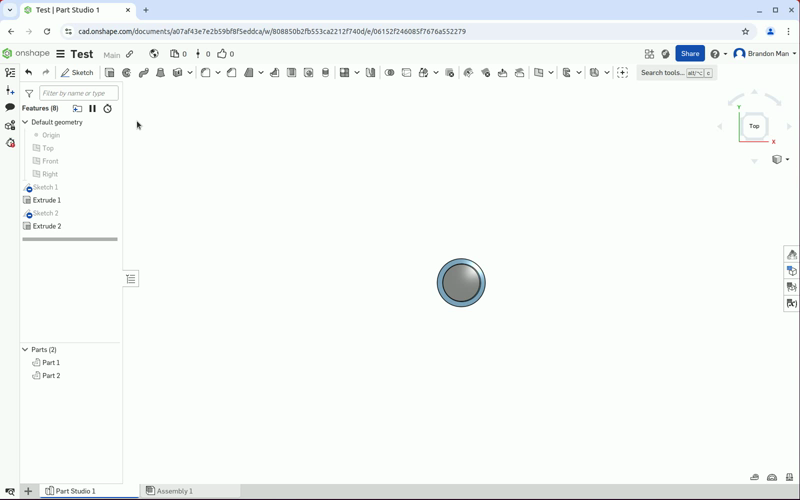
mouse_move(73, 189)
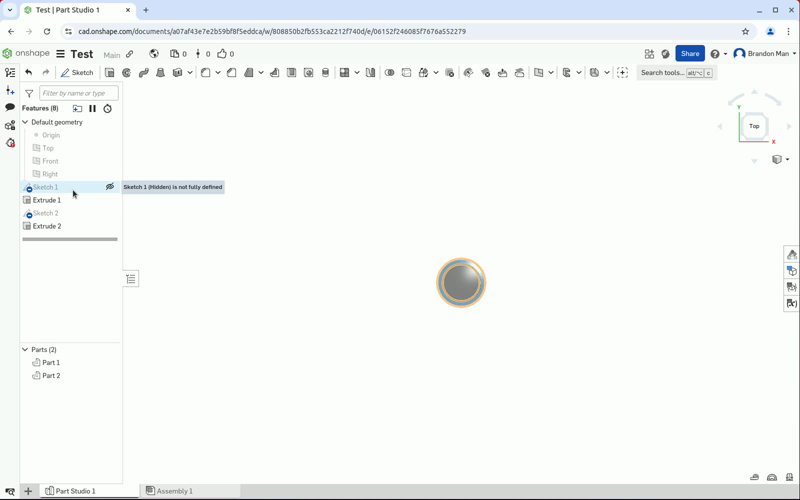
click(73, 189)
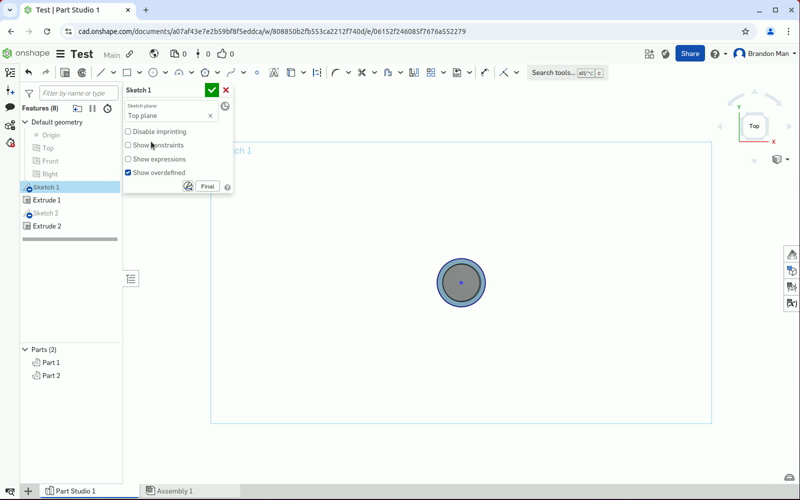
mouse_move(229, 92)
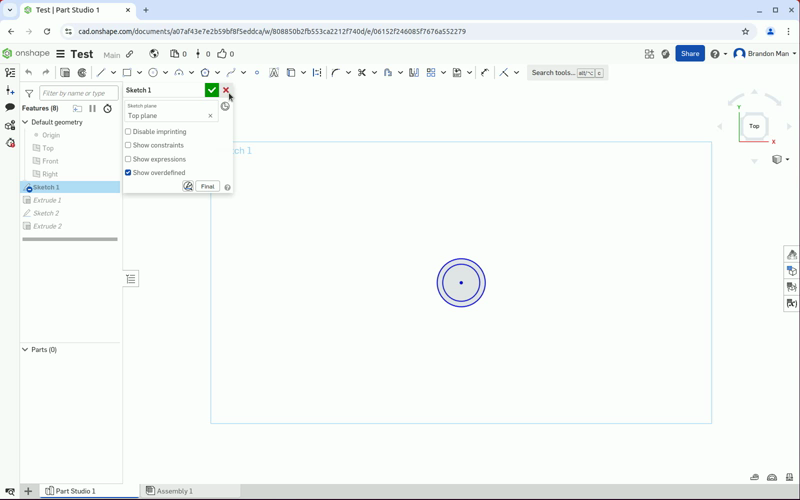
click(229, 92)
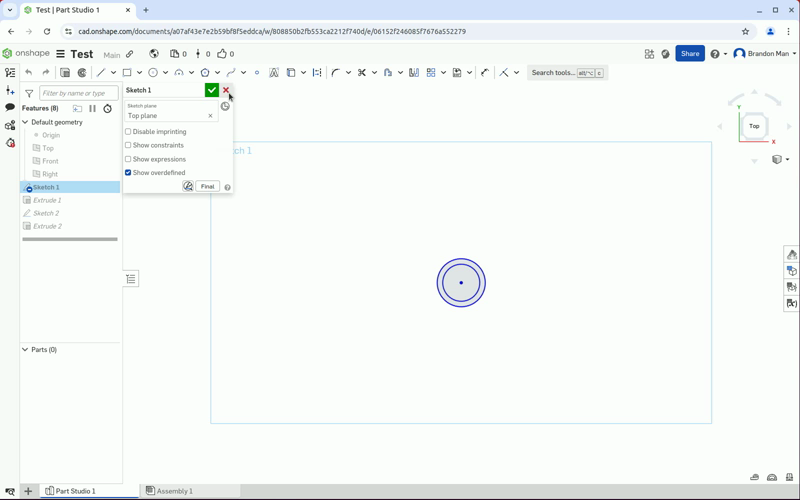
key(shift+s)
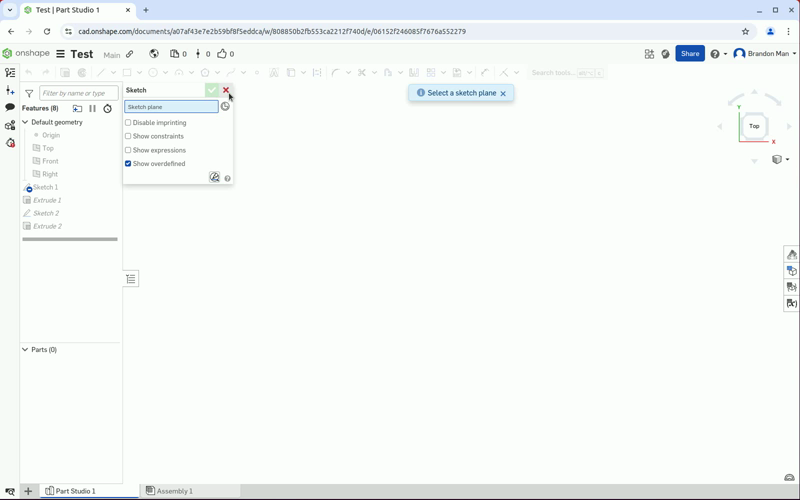
mouse_move(73, 150)
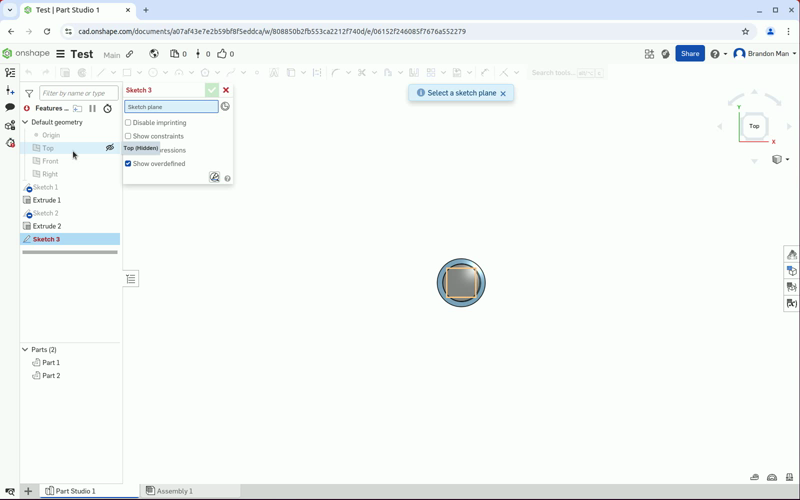
click(73, 150)
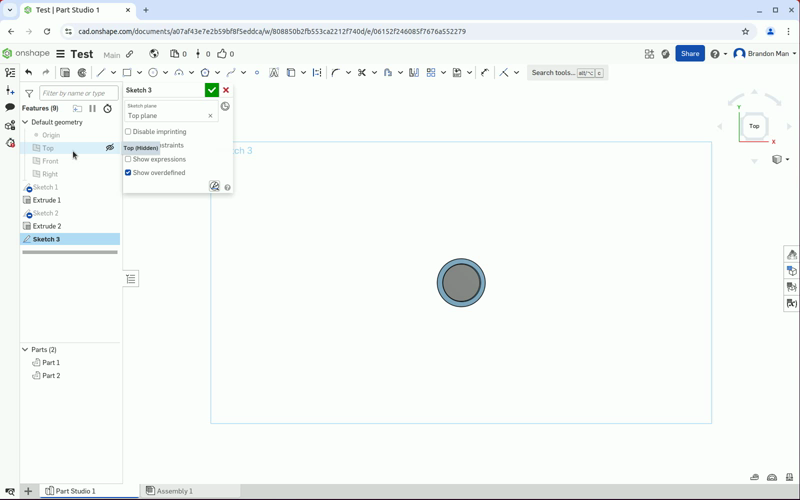
mouse_move(73, 352)
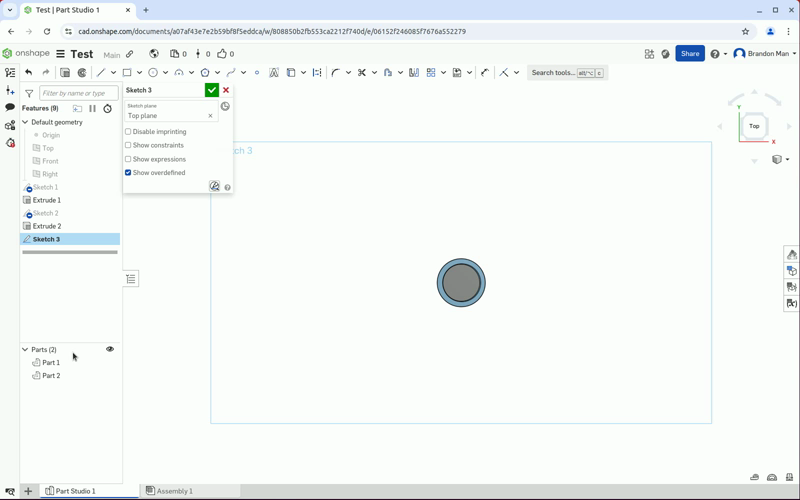
key(y)
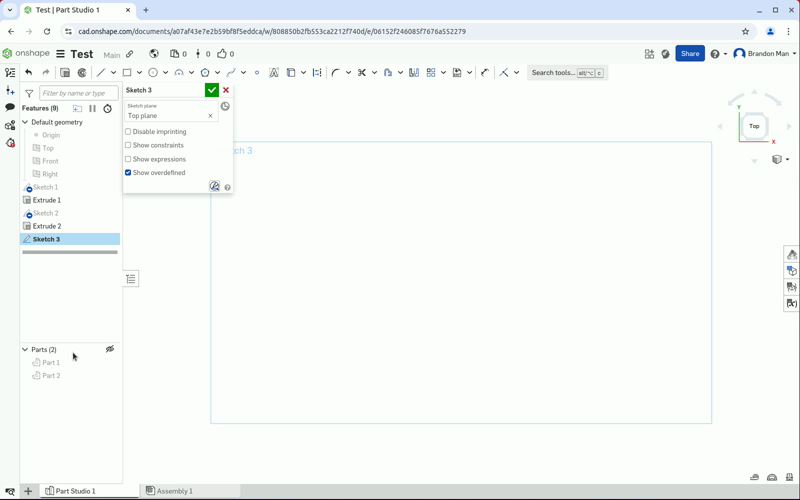
key(c)
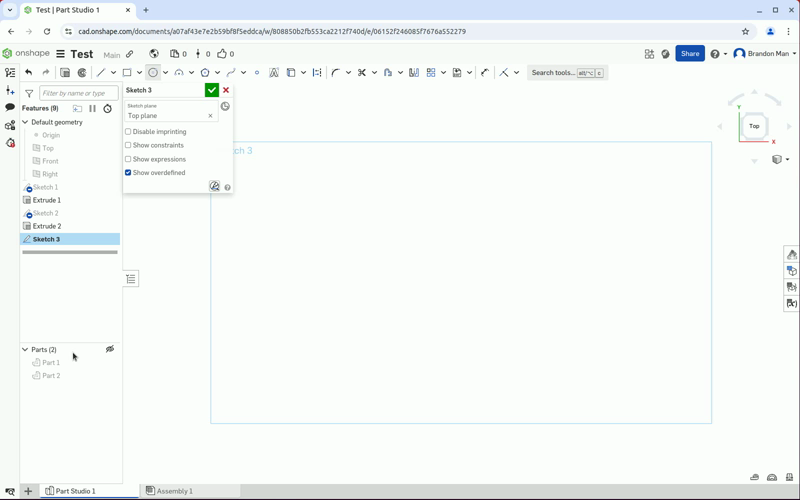
key_down(shift)
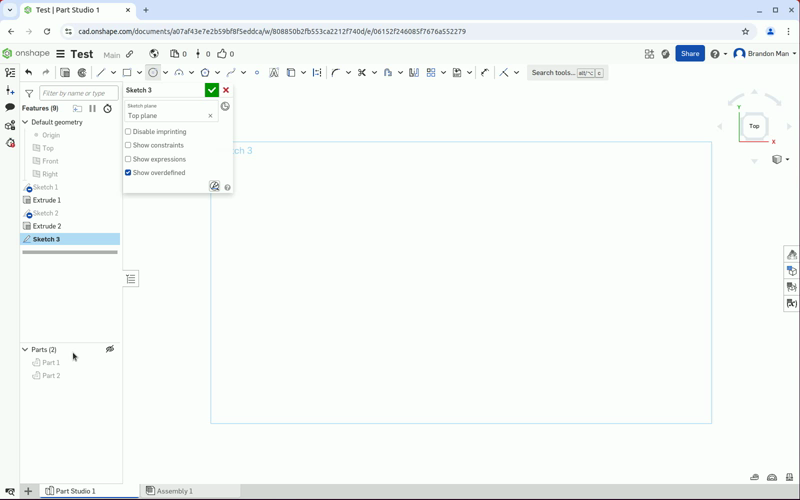
mouse_move(461, 282)
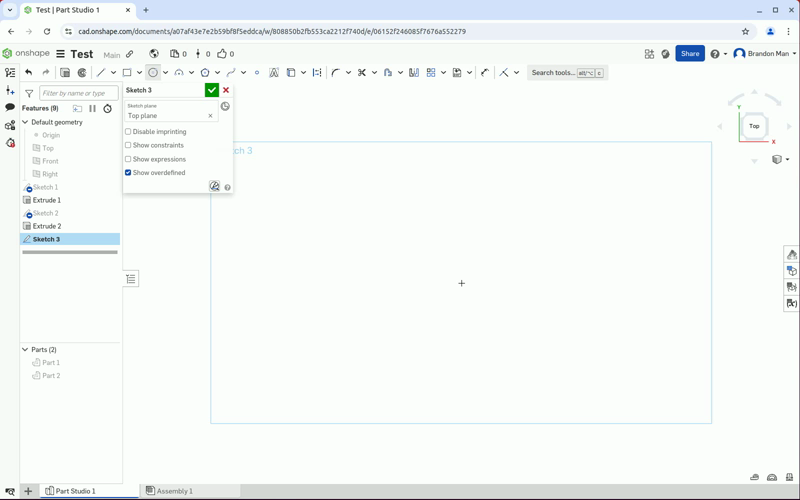
click(461, 282)
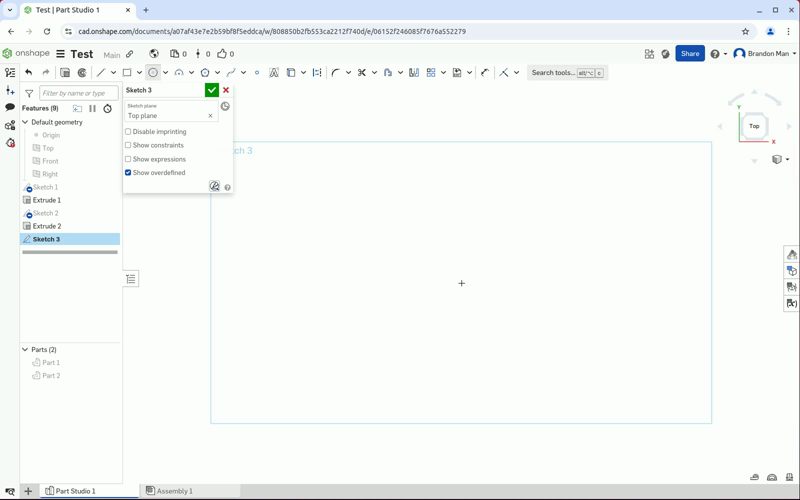
key_up(shift)
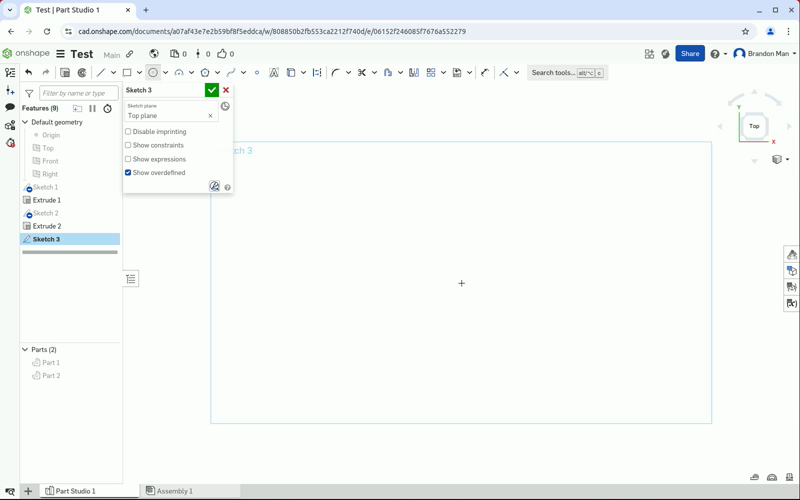
mouse_move(480, 282)
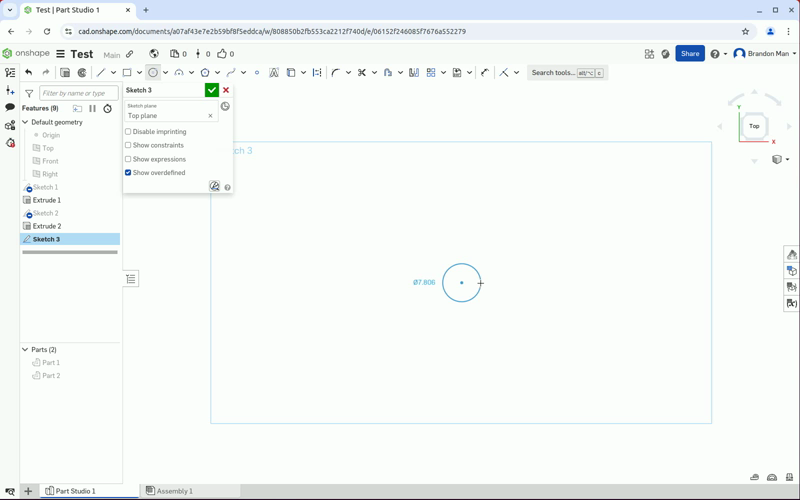
click(480, 282)
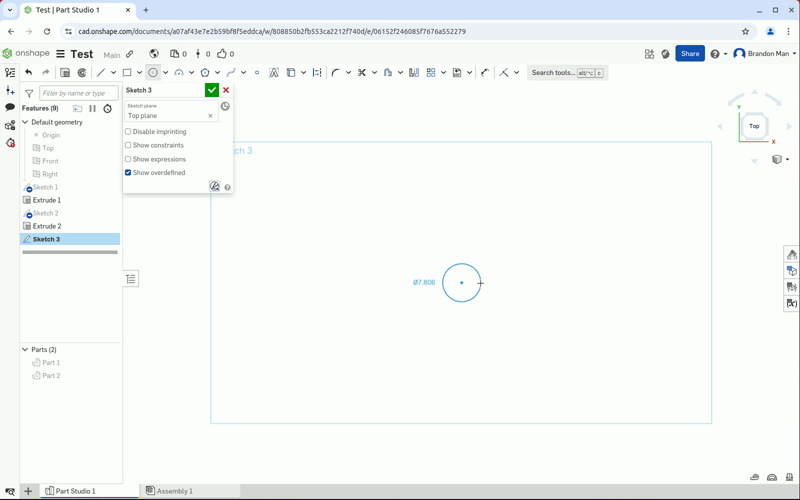
key(esc)
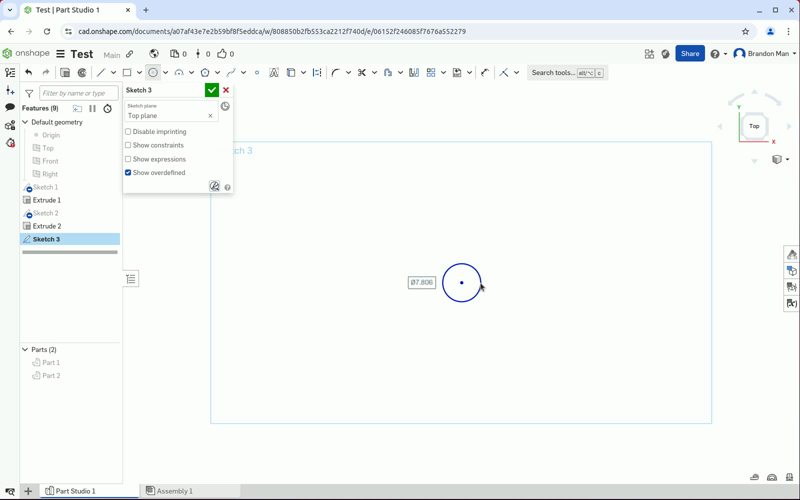
mouse_move(447, 287)
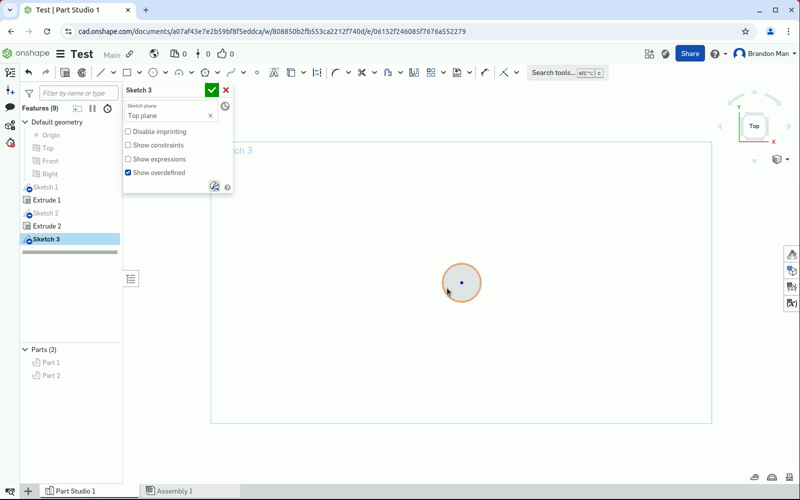
scroll(6)
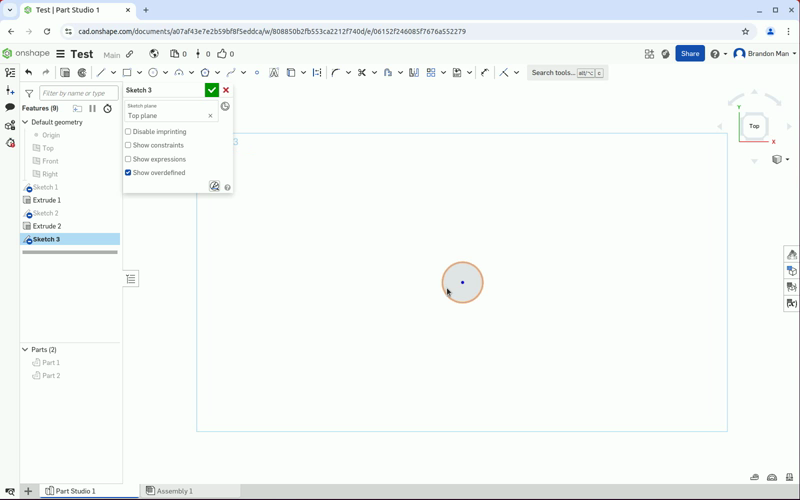
scroll(6)
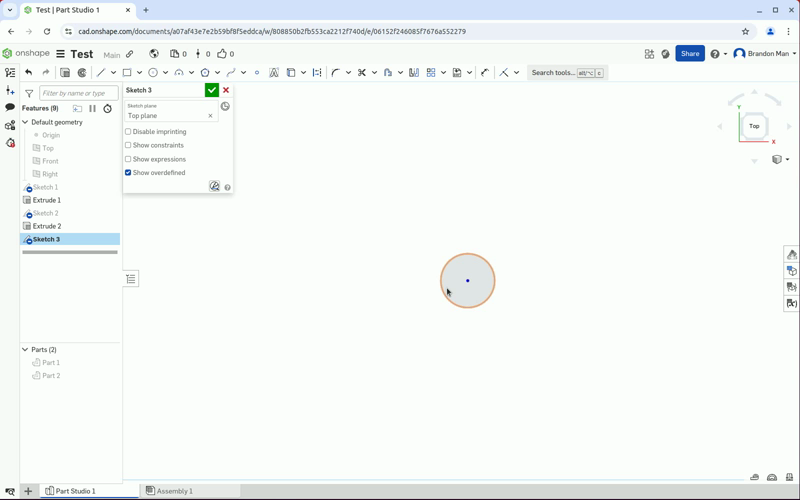
scroll(6)
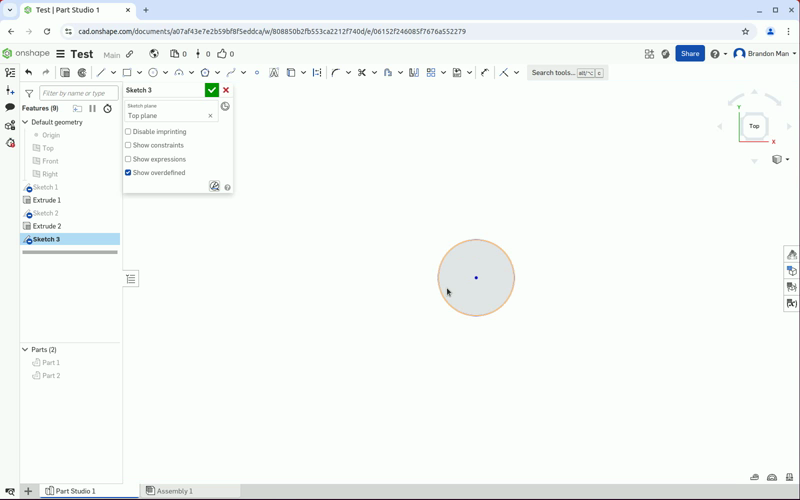
scroll(6)
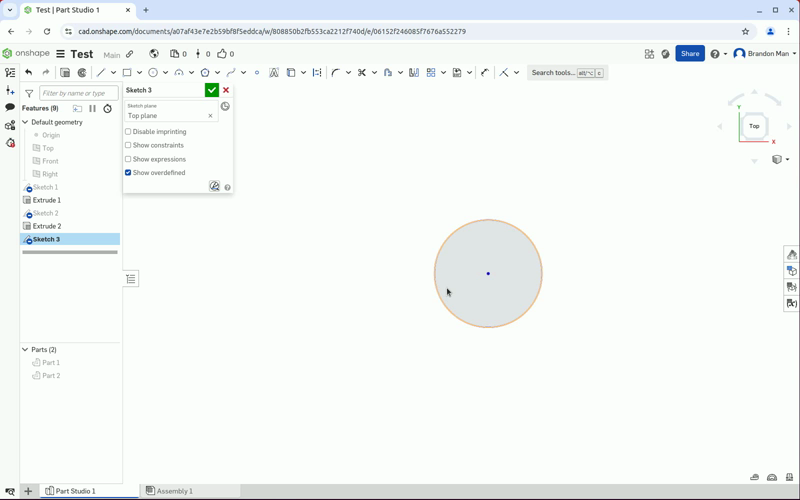
scroll(6)
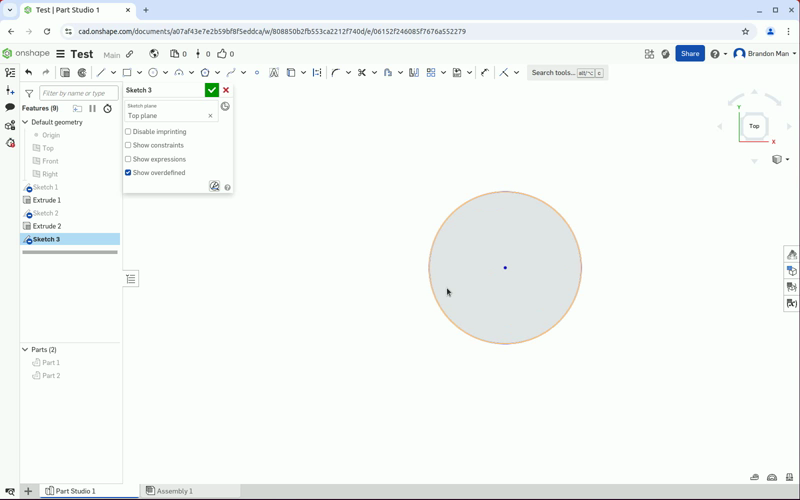
scroll(6)
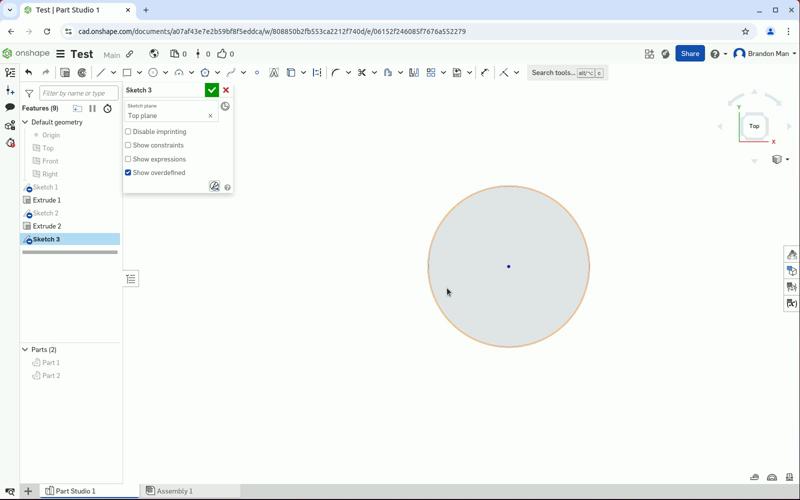
scroll(6)
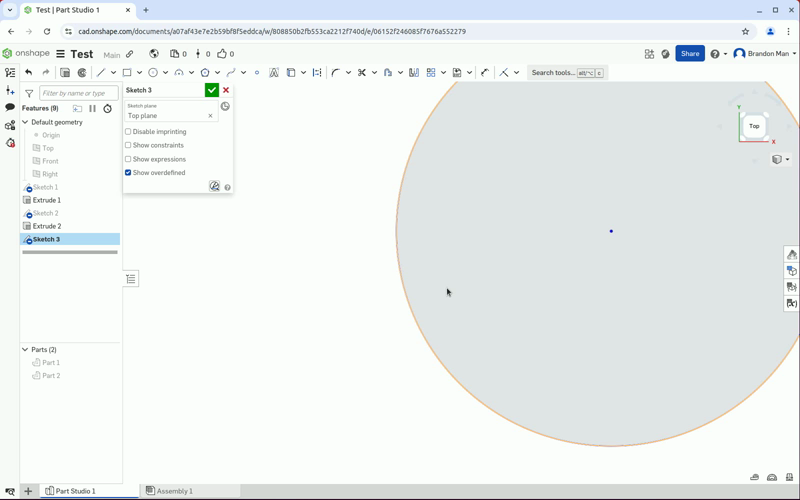
click(447, 287)
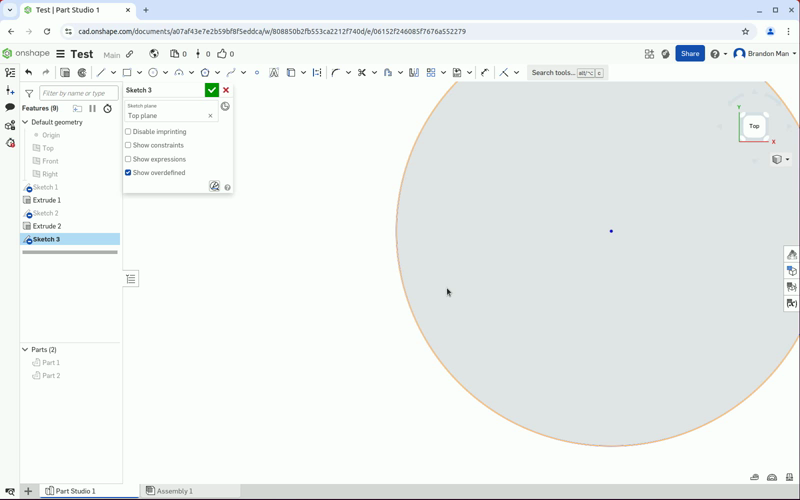
scroll(-6)
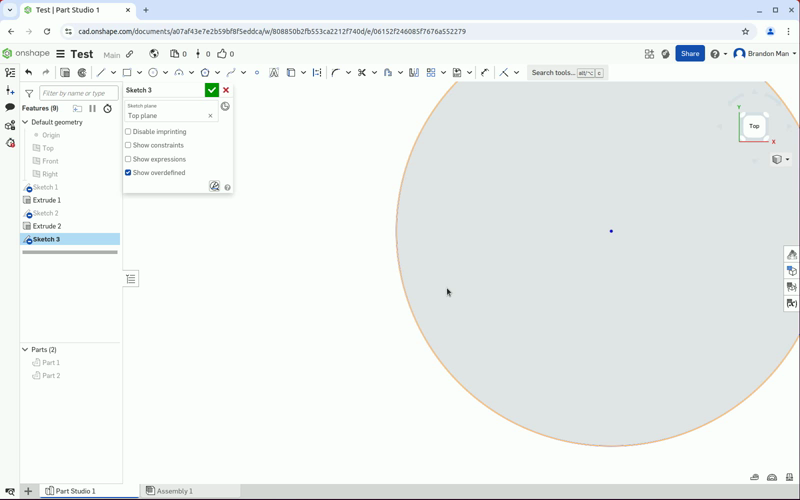
scroll(-6)
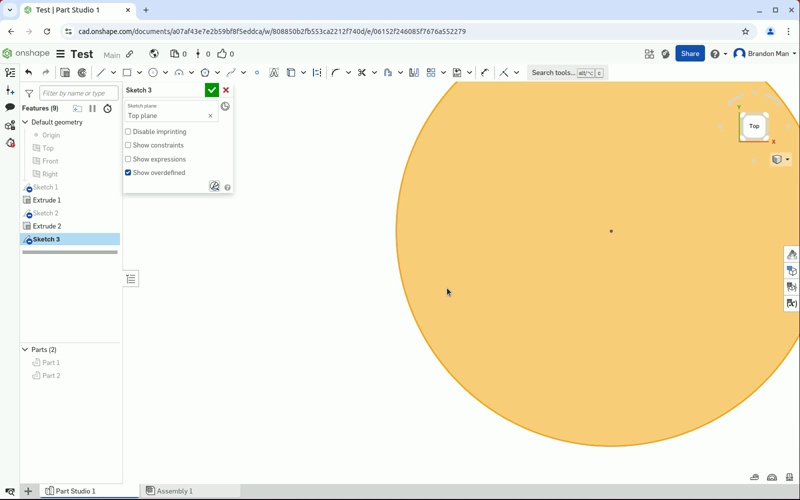
scroll(-6)
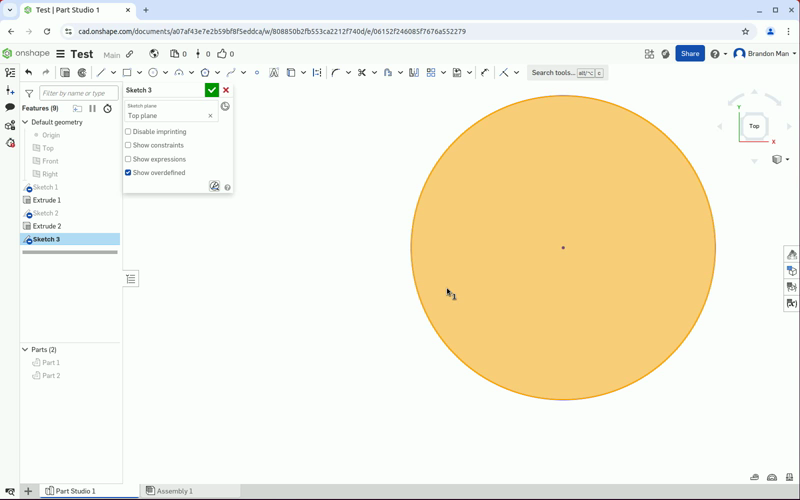
scroll(-6)
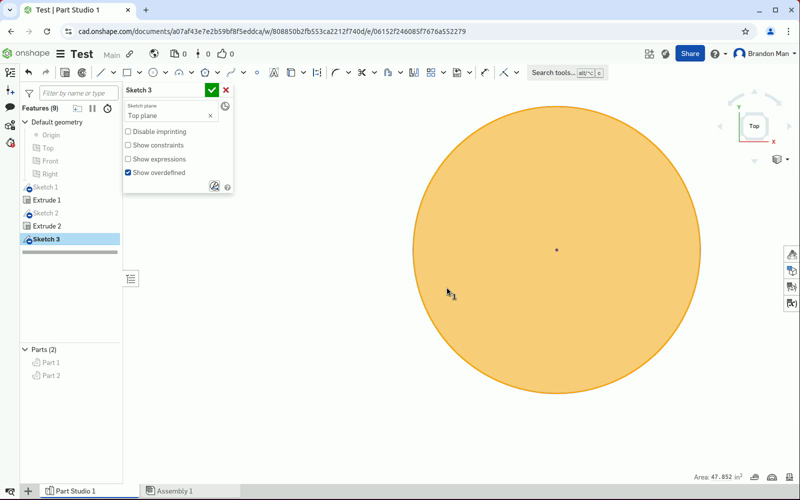
scroll(-6)
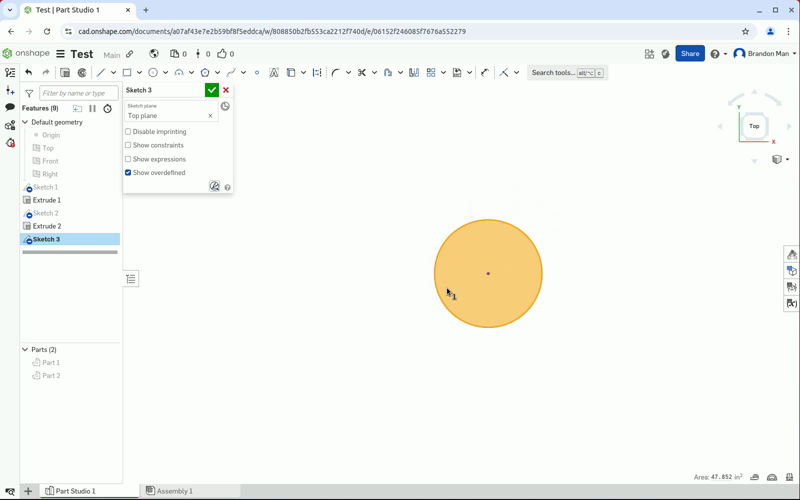
scroll(-6)
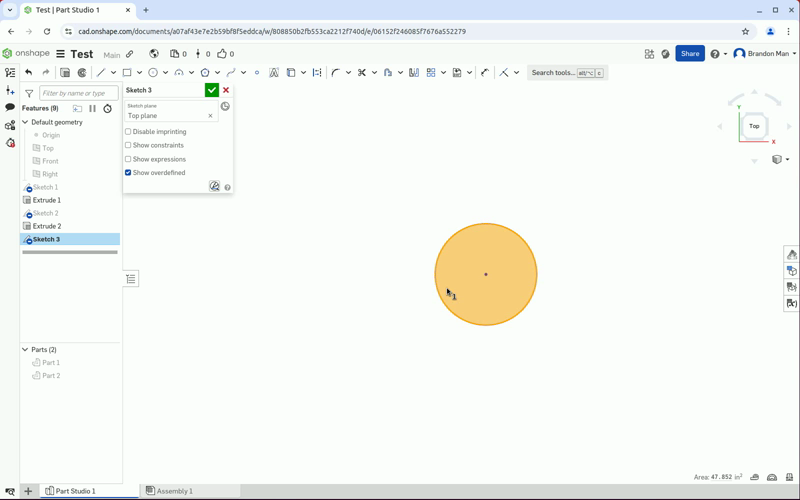
scroll(-6)
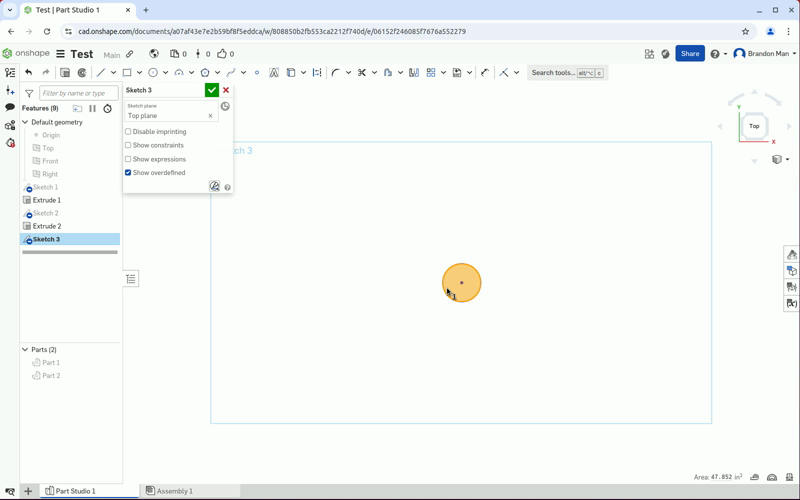
mouse_move(73, 352)
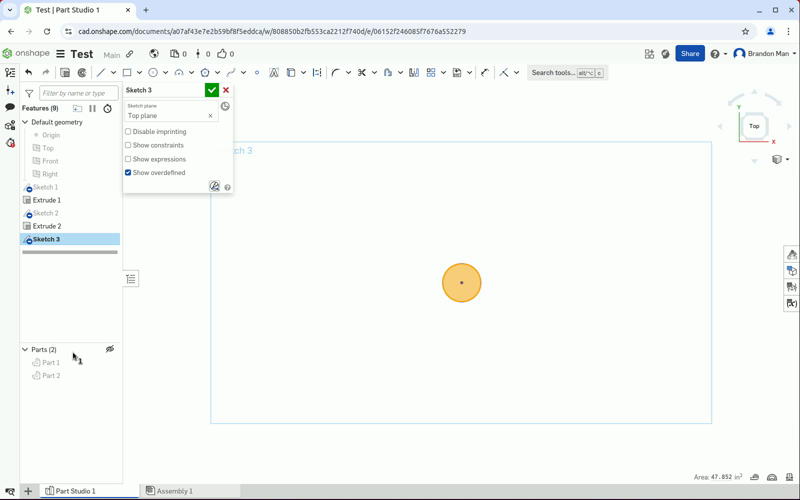
key(shift+y)
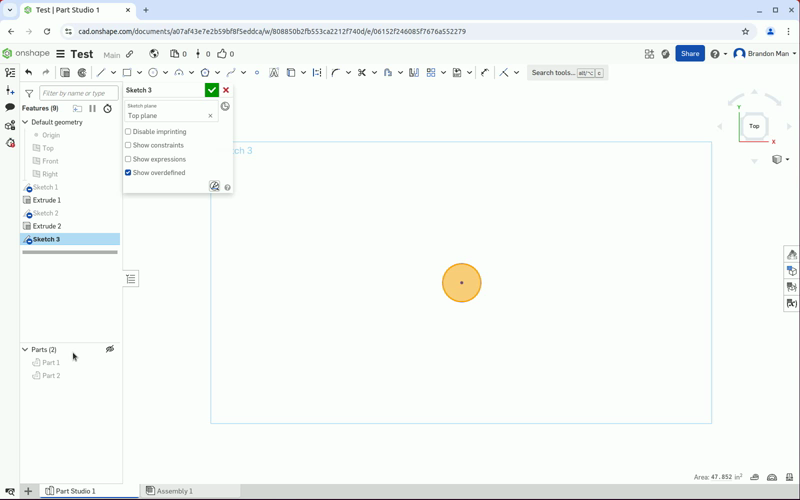
key(shift+e)
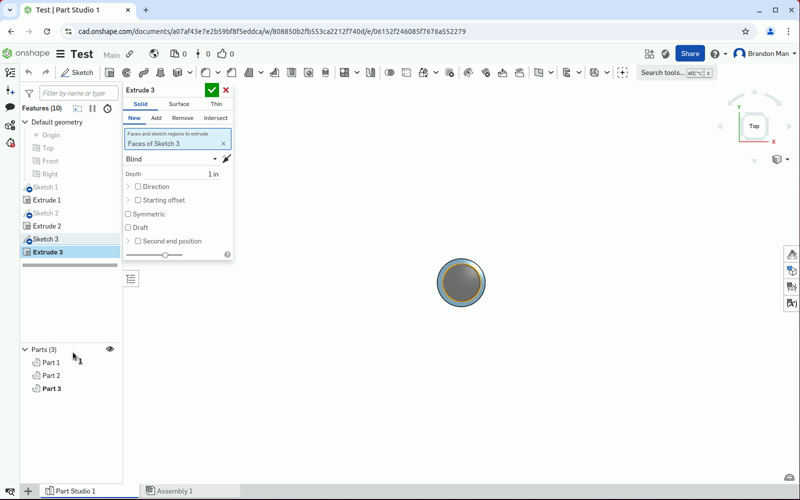
mouse_move(143, 106)
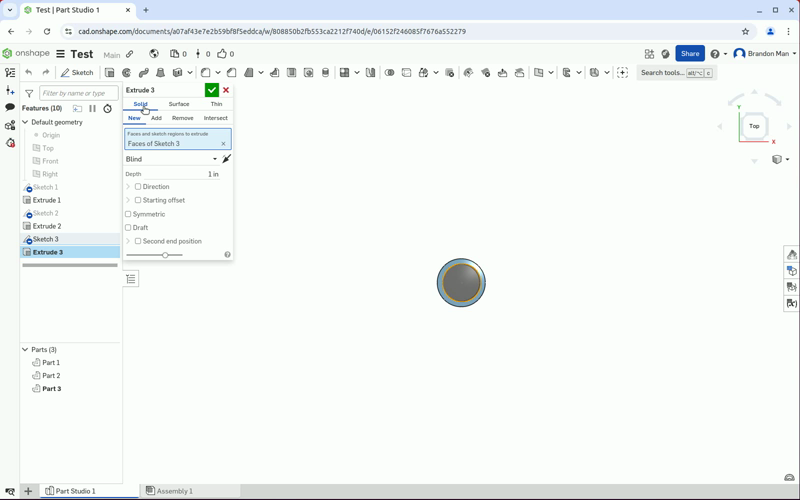
click(143, 106)
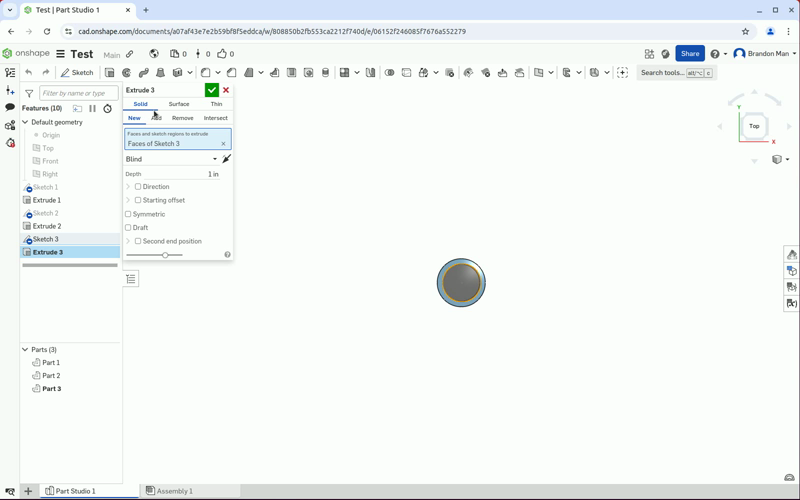
mouse_move(186, 120)
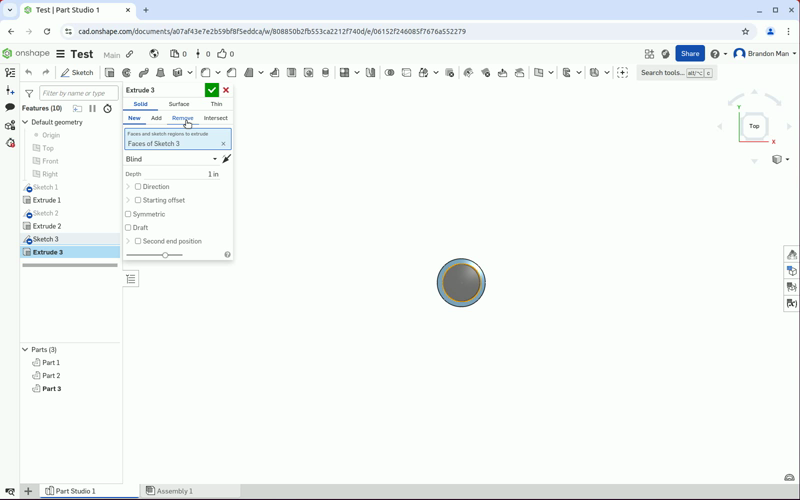
click(186, 120)
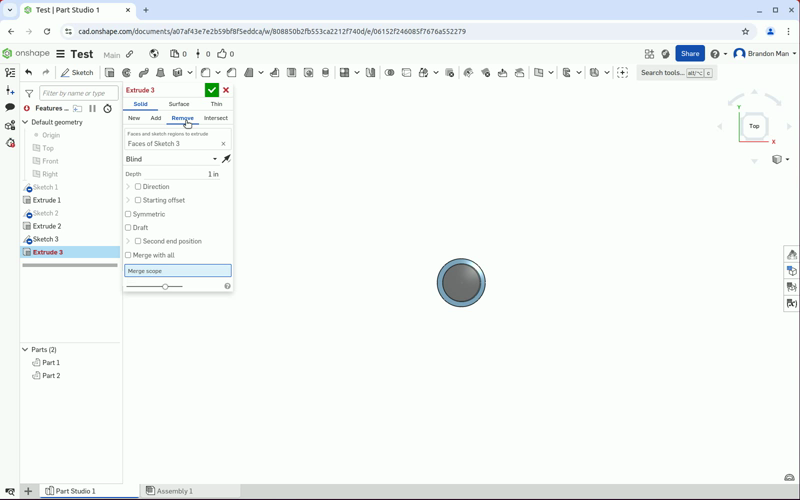
key(tab, 4)
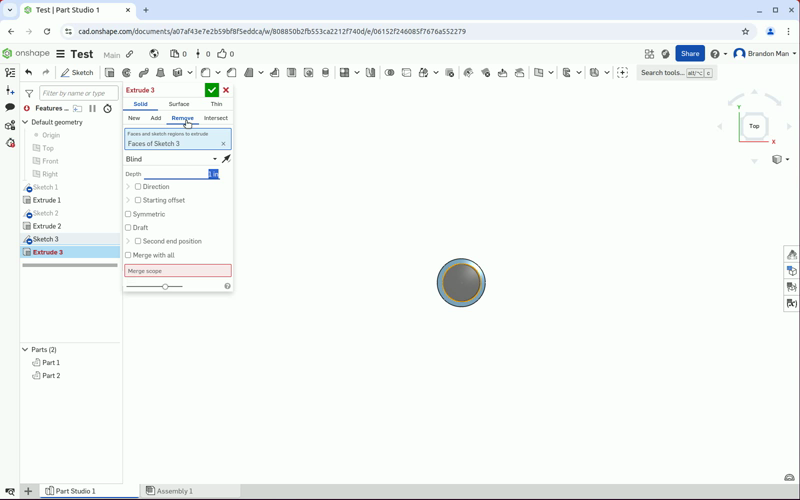
text(-19.257)
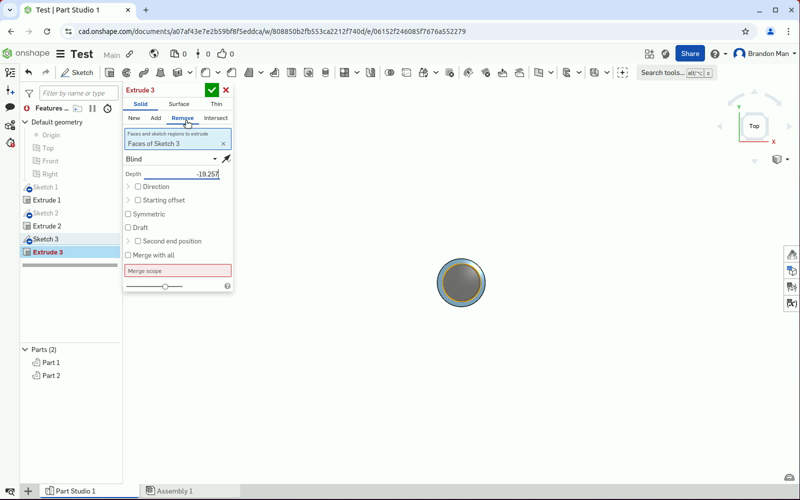
key(tab, 6)
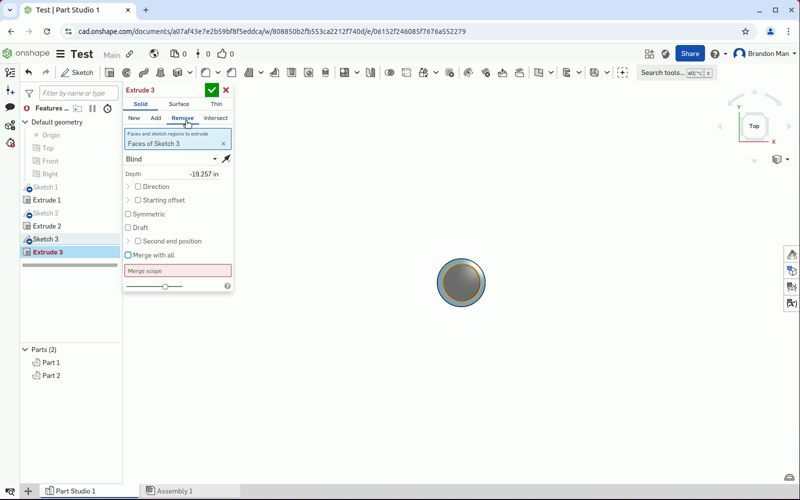
key(space)
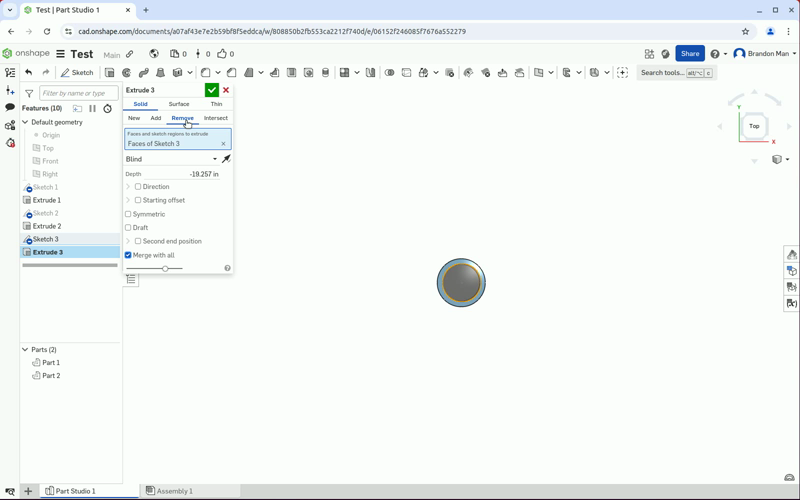
key(enter)
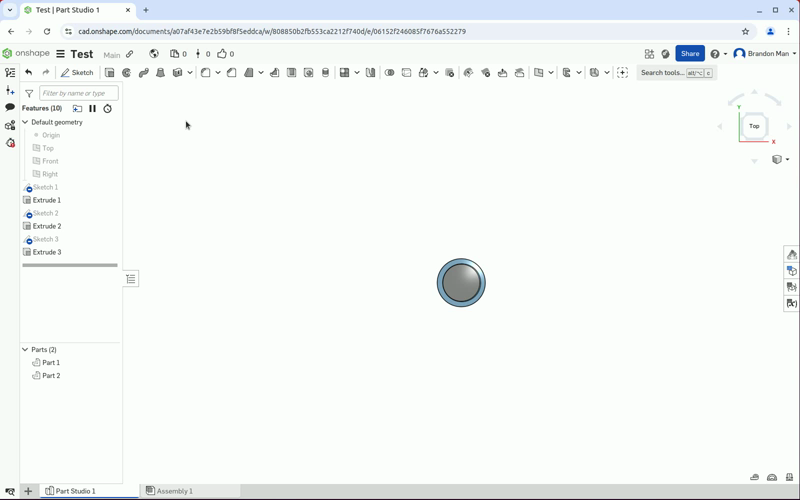
key(shift+h)
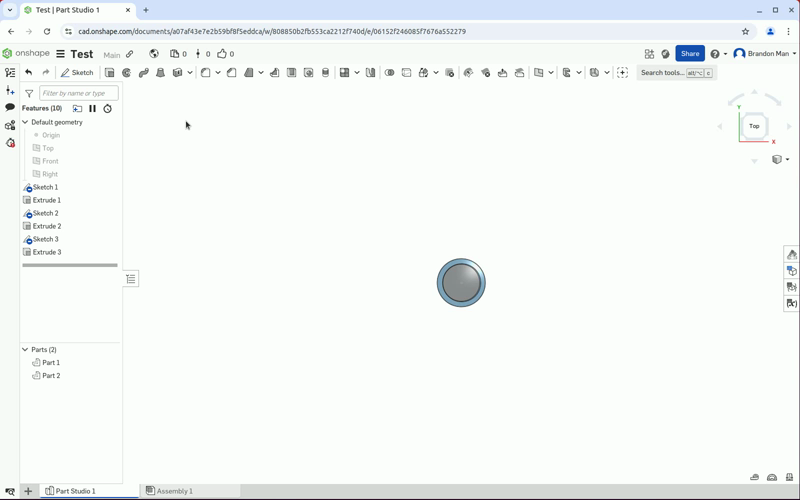
key(shift+h)
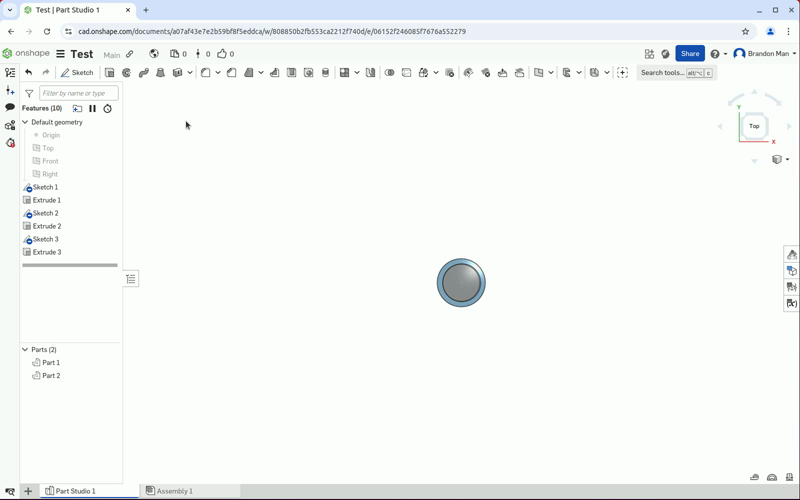
key(shift+7)
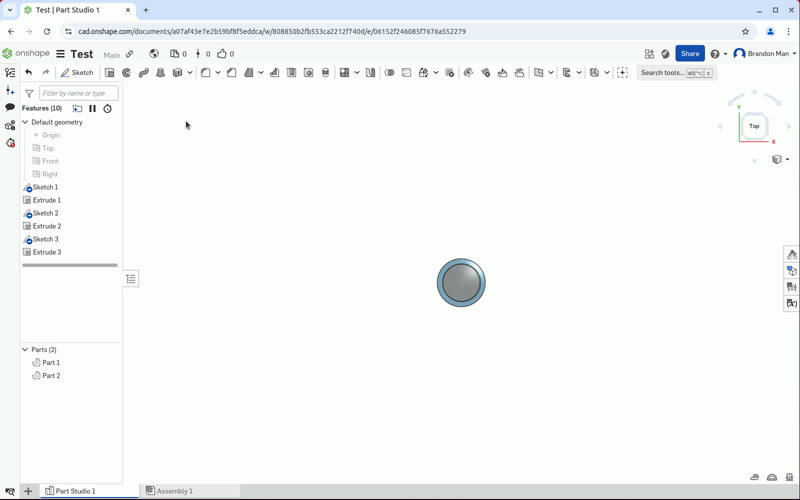
key(up, 3)
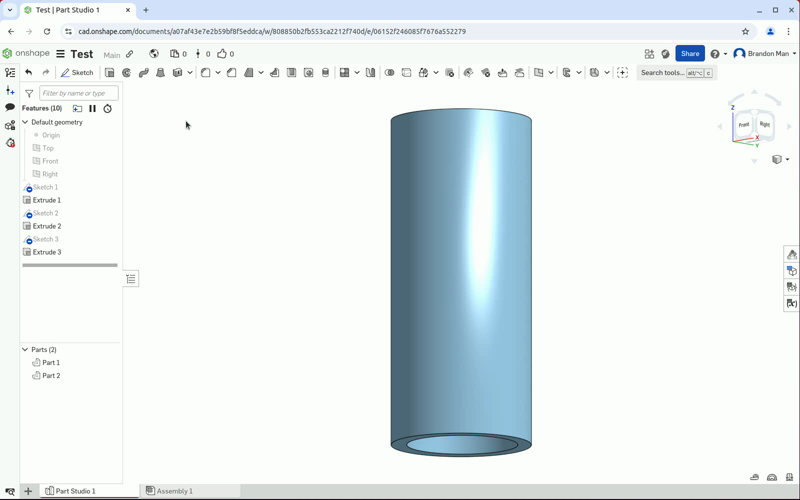
key(left, 3)
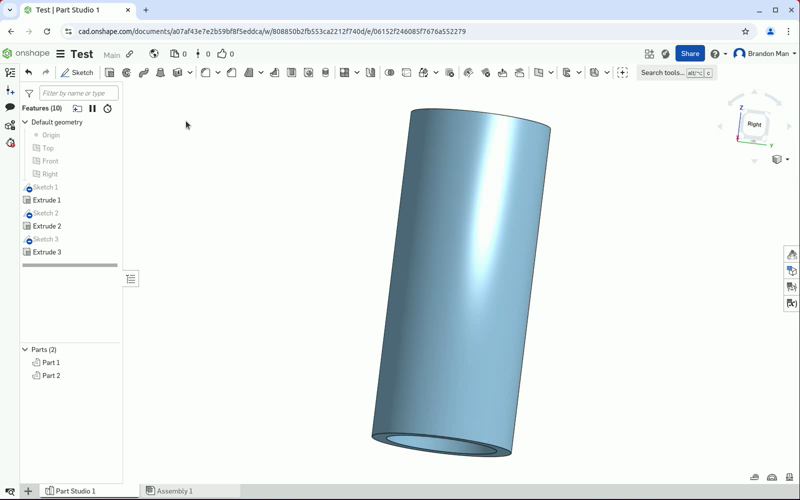
key(right, 3)
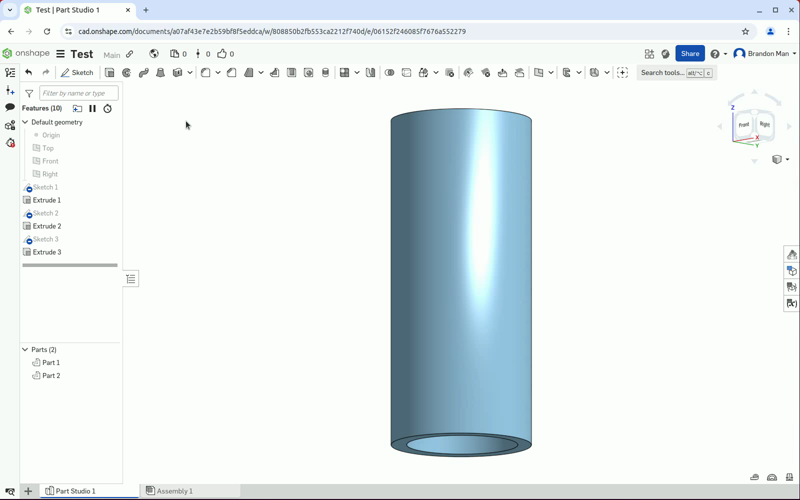
key(down, 3)
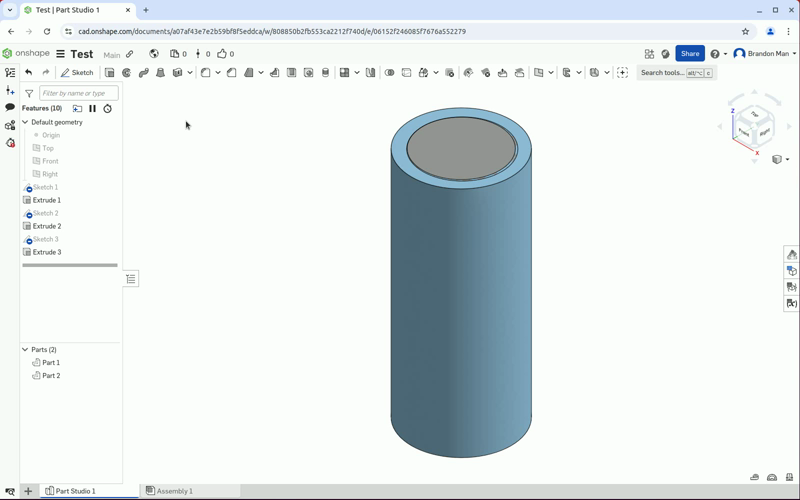
mouse_move(73, 189)
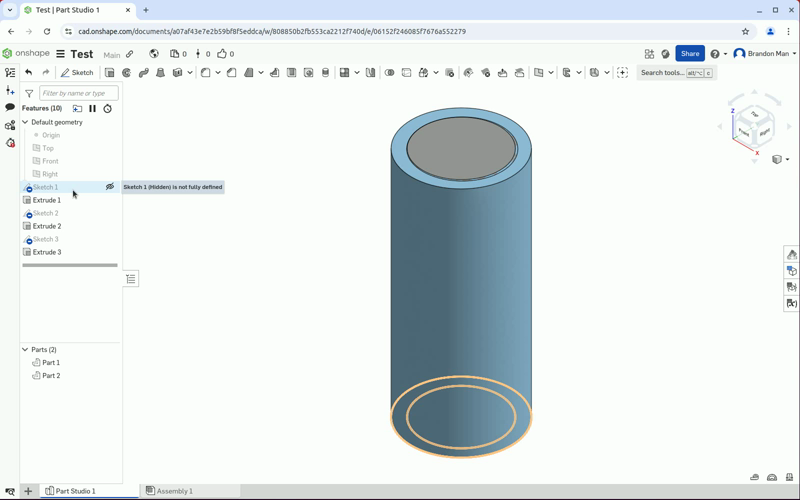
click(73, 189)